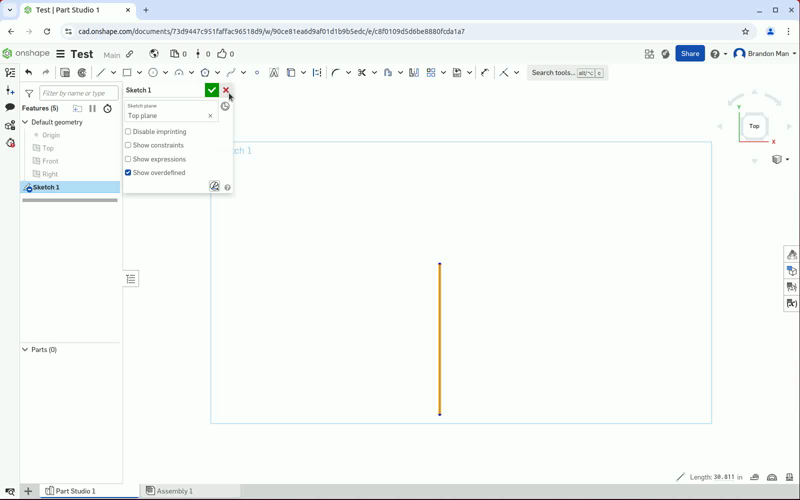
key(shift+h)
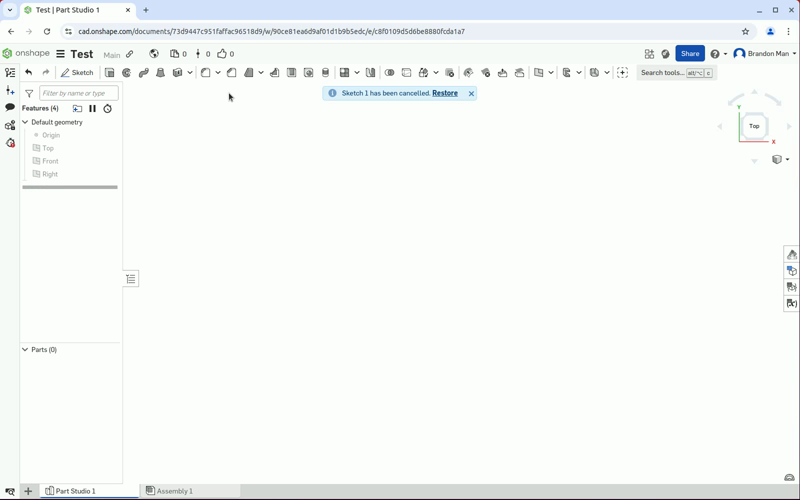
mouse_move(73, 352)
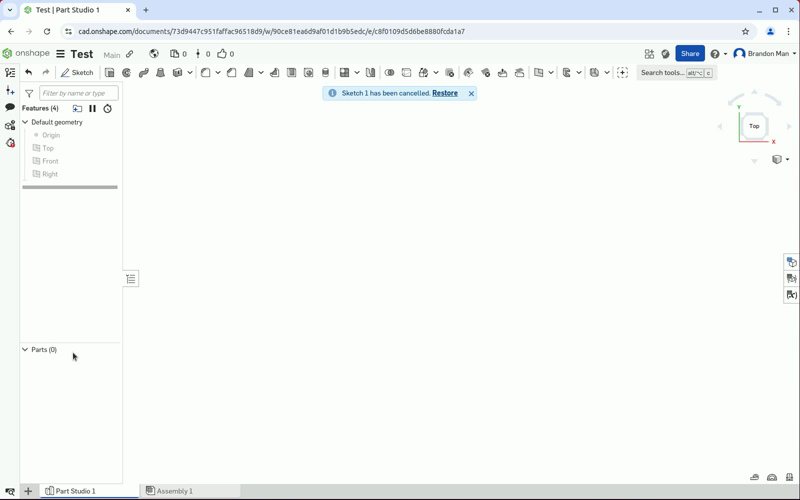
key(y)
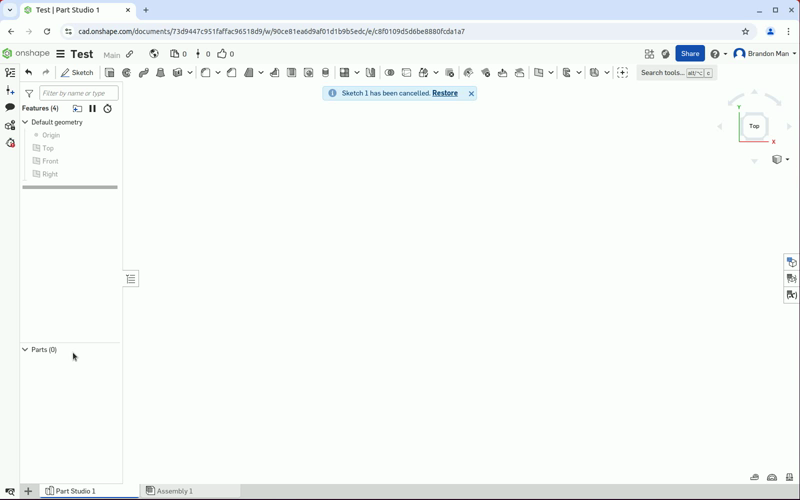
key(shift+p)
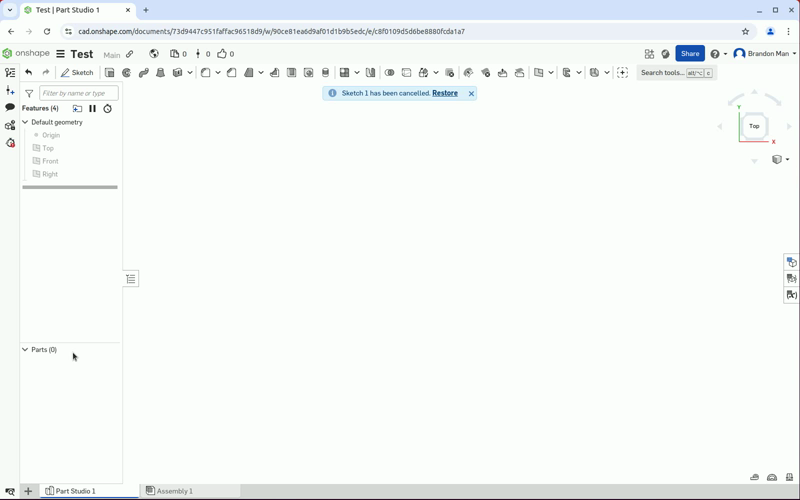
key(space)
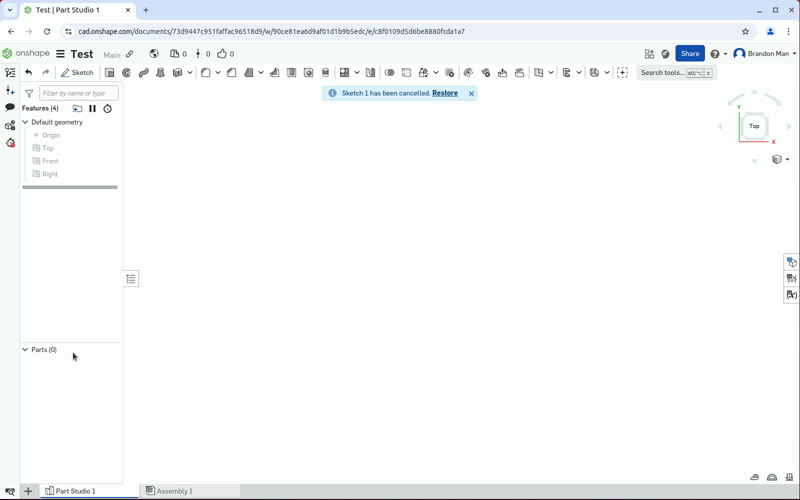
key_down(shift)
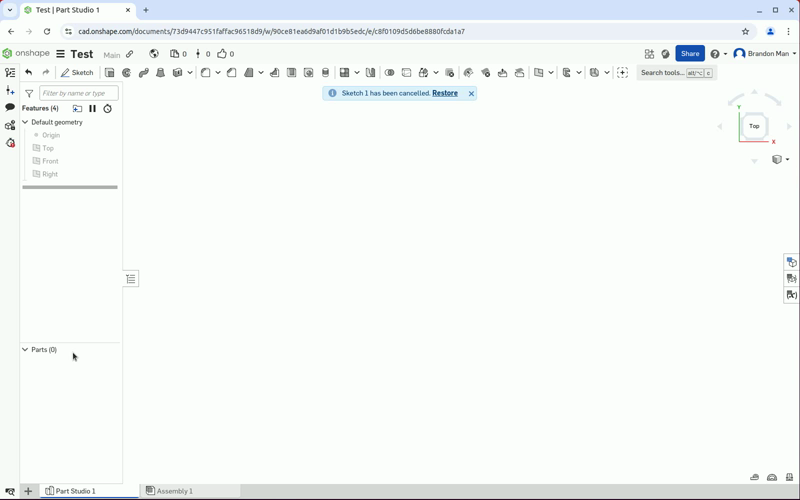
key(up)
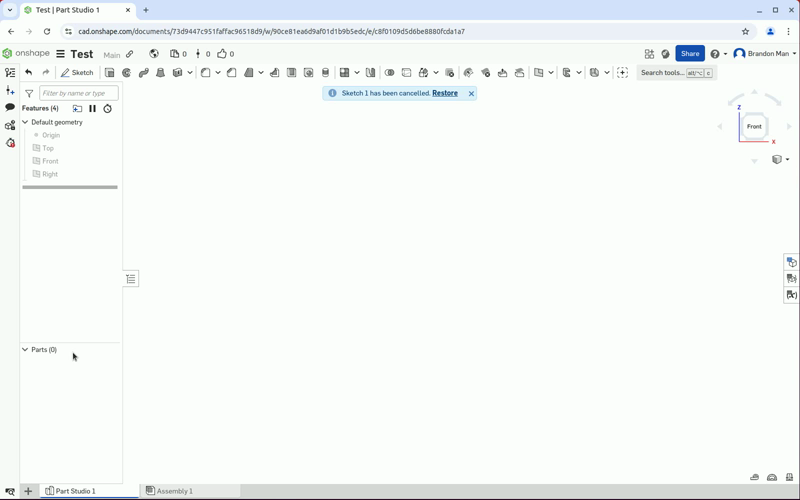
key_up(shift)
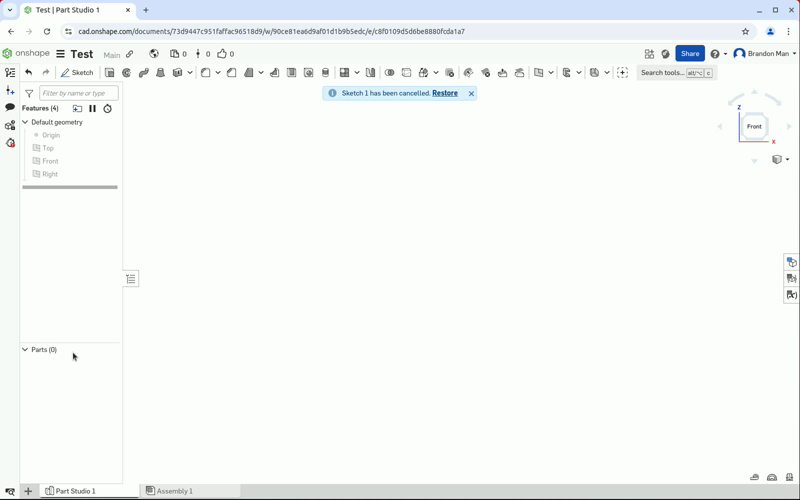
mouse_move(73, 352)
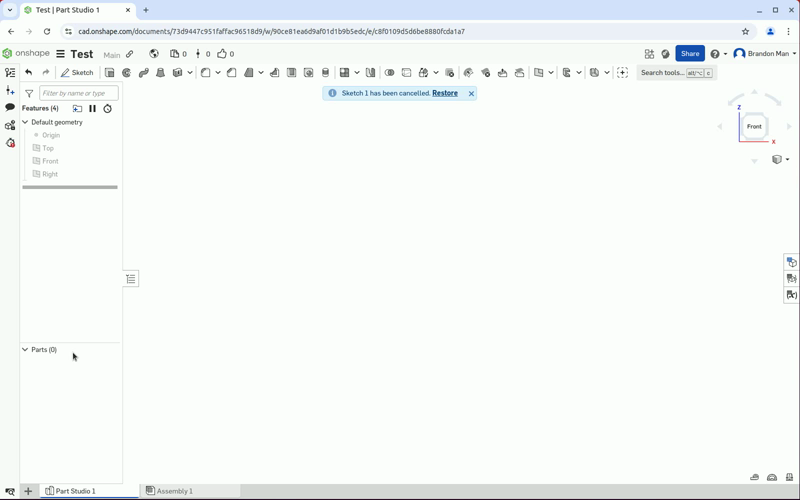
key(shift+y)
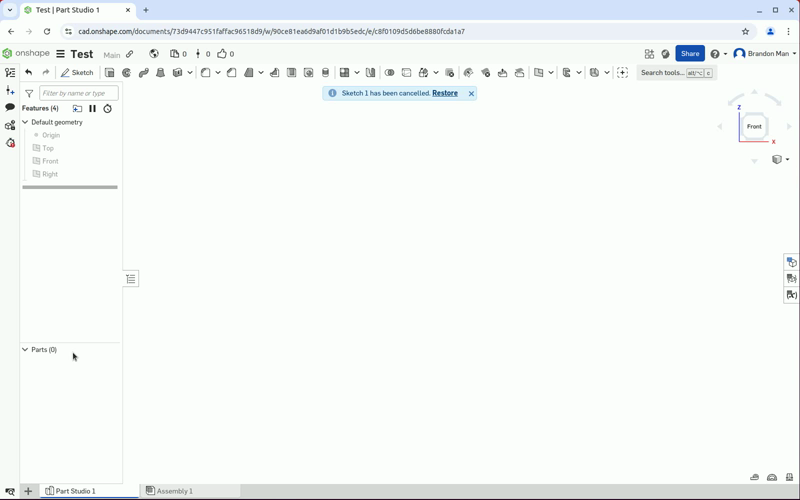
key(shift+s)
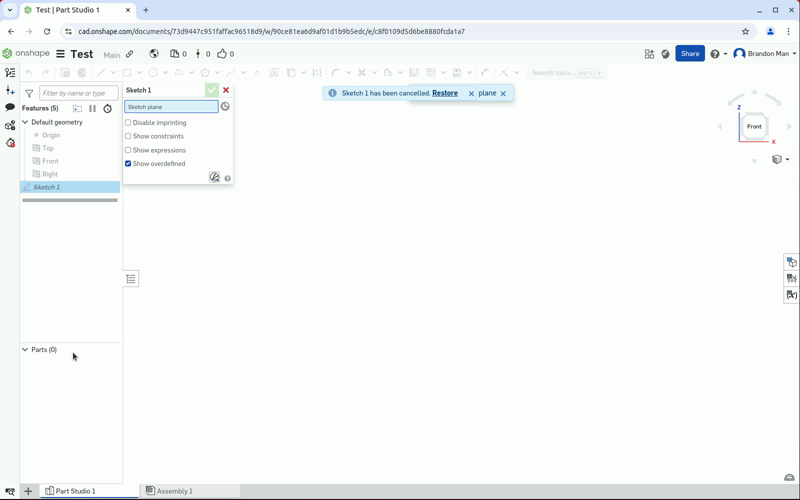
mouse_move(73, 163)
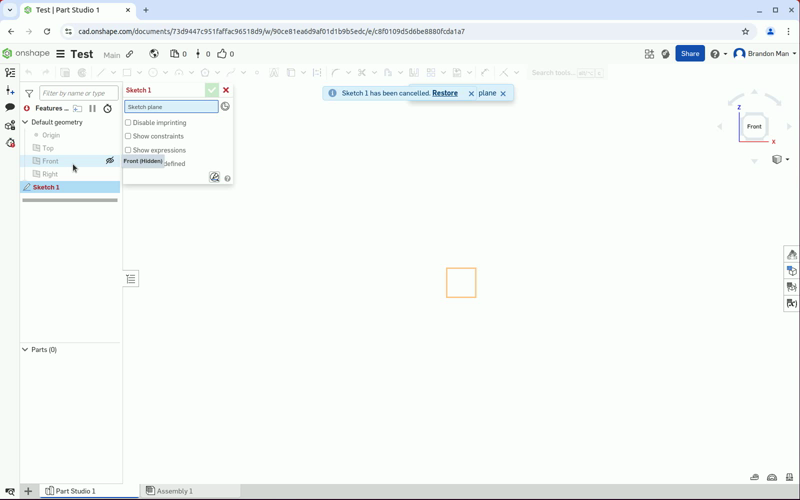
click(73, 163)
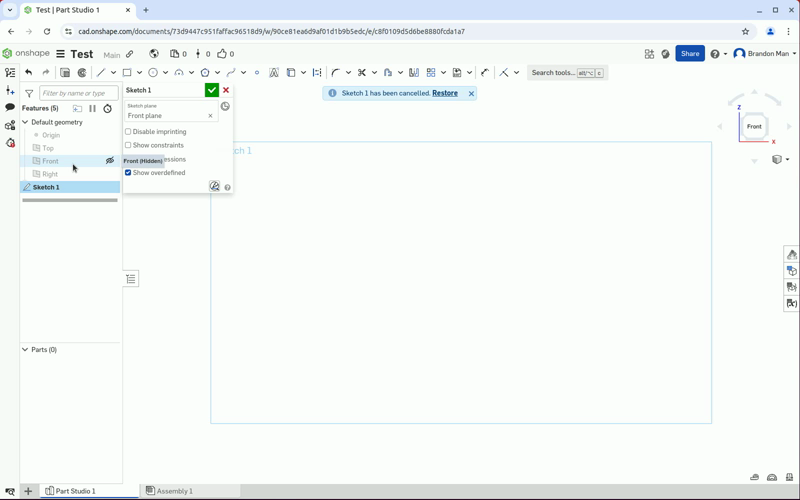
mouse_move(73, 352)
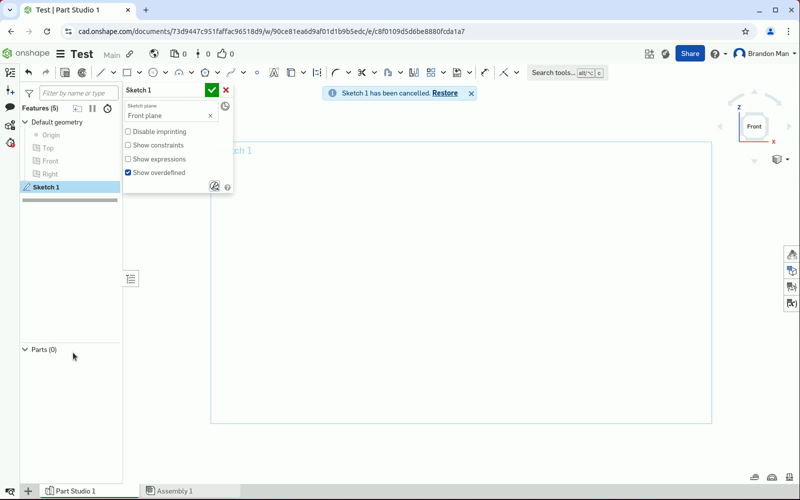
key(y)
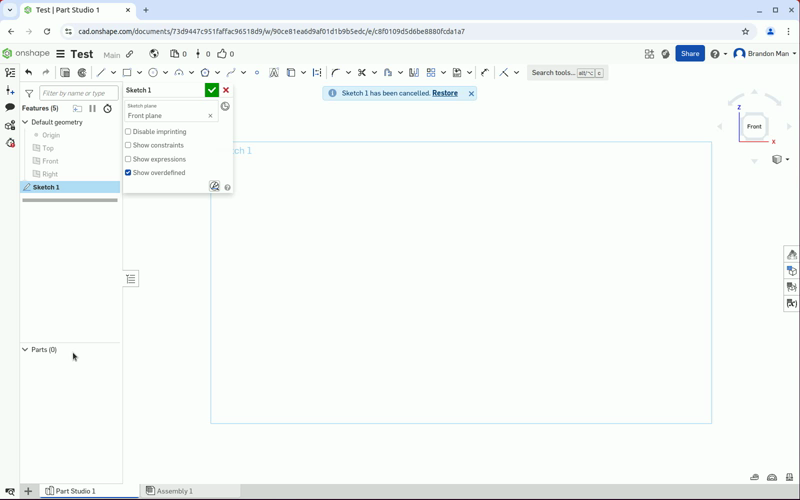
key(l)
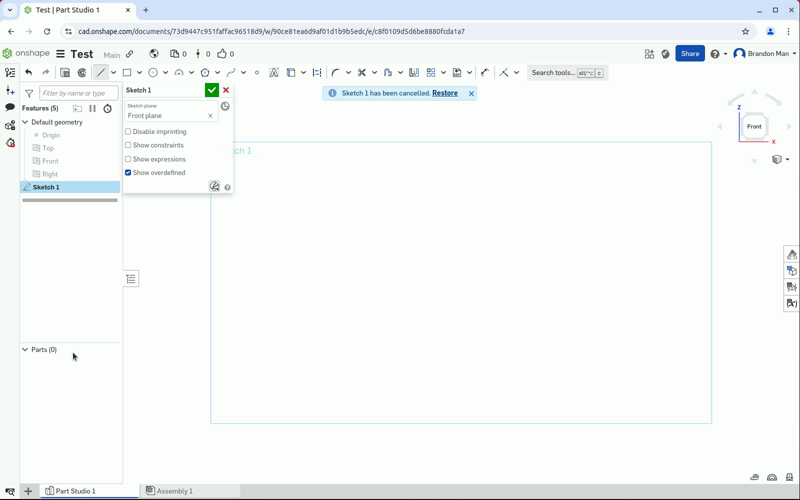
key_down(shift)
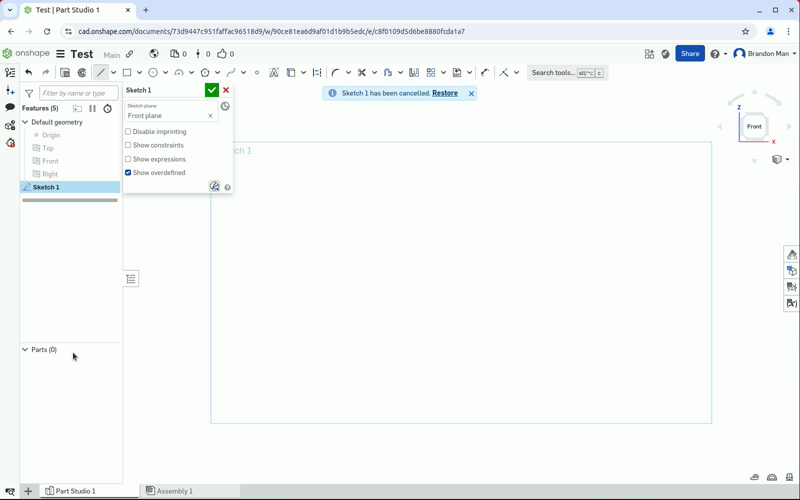
mouse_move(349, 326)
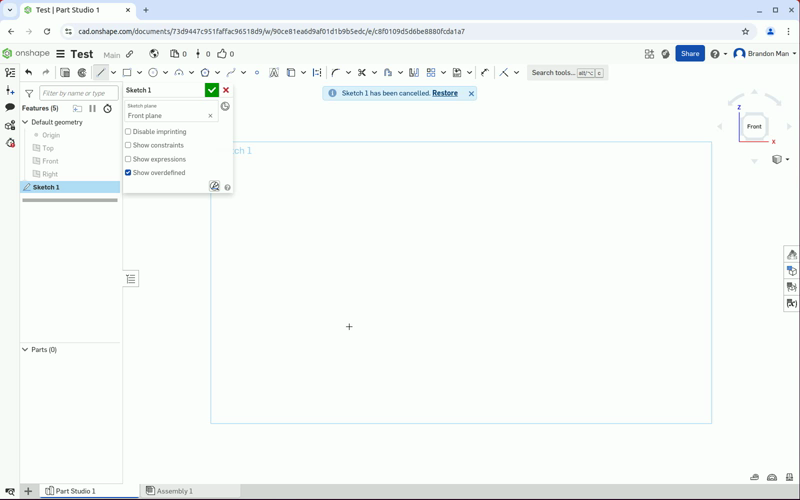
click(349, 326)
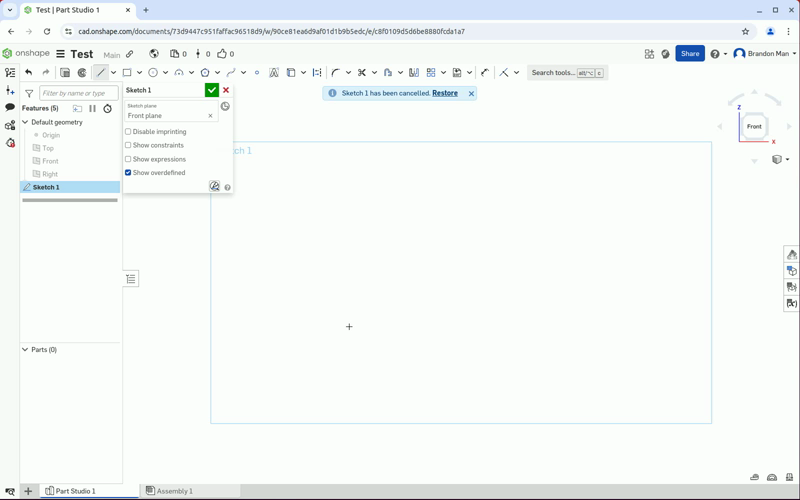
key_up(shift)
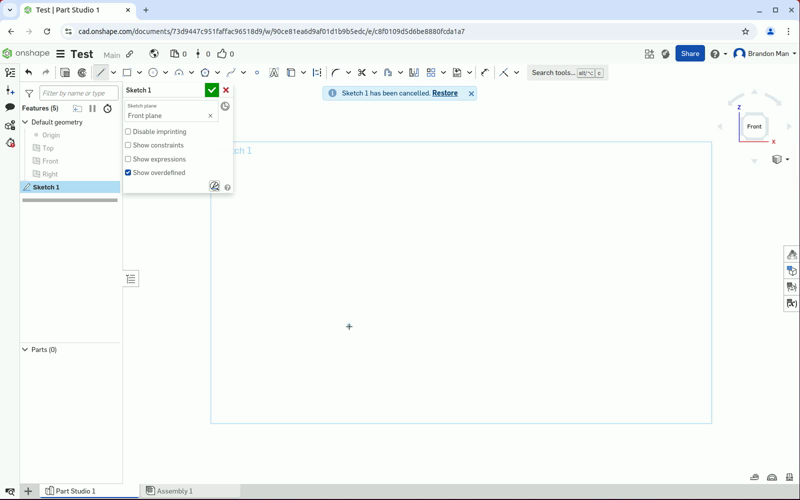
key_down(shift)
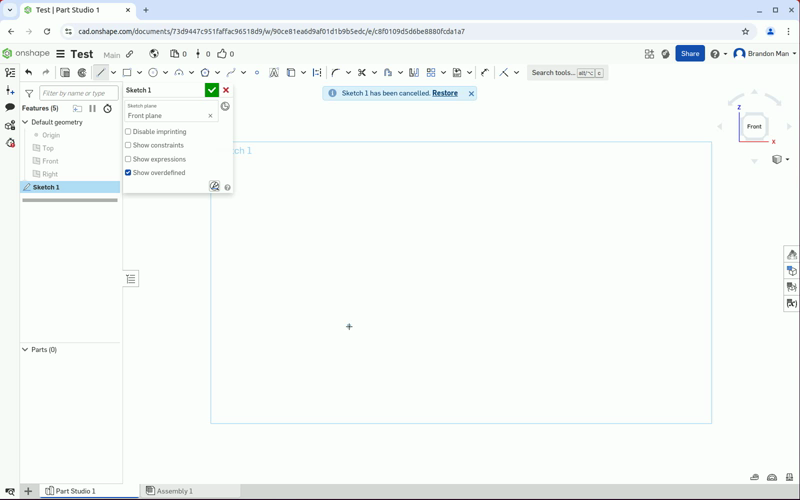
mouse_move(572, 326)
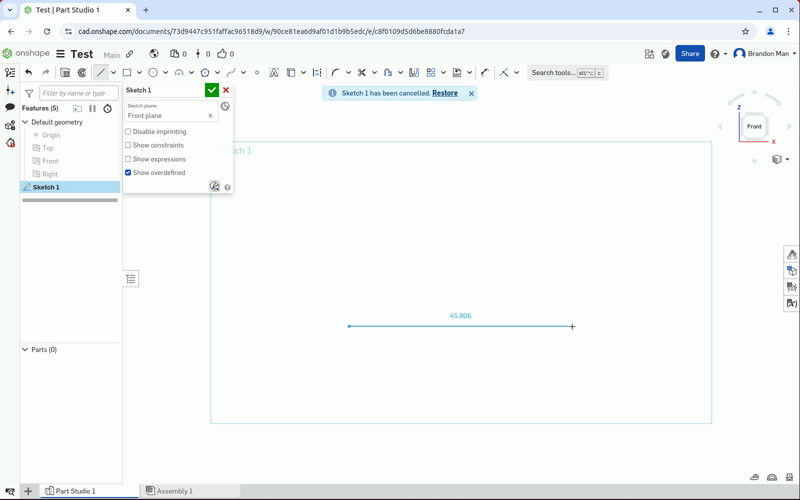
click(572, 326)
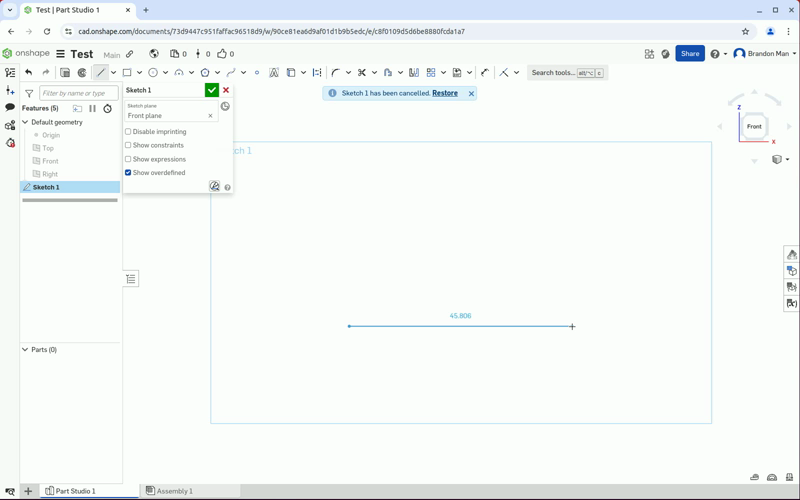
key_up(shift)
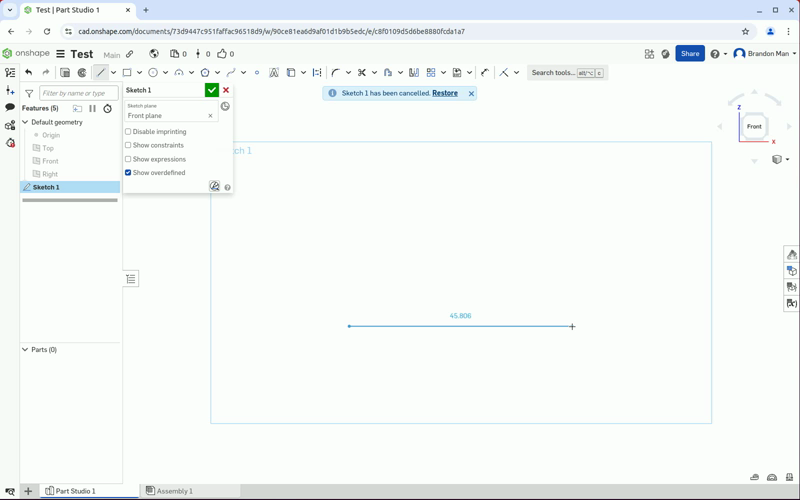
key_down(shift)
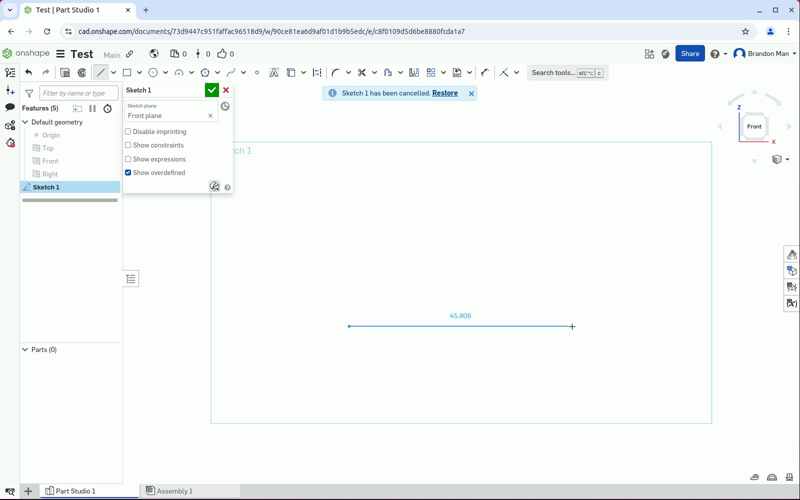
mouse_move(572, 234)
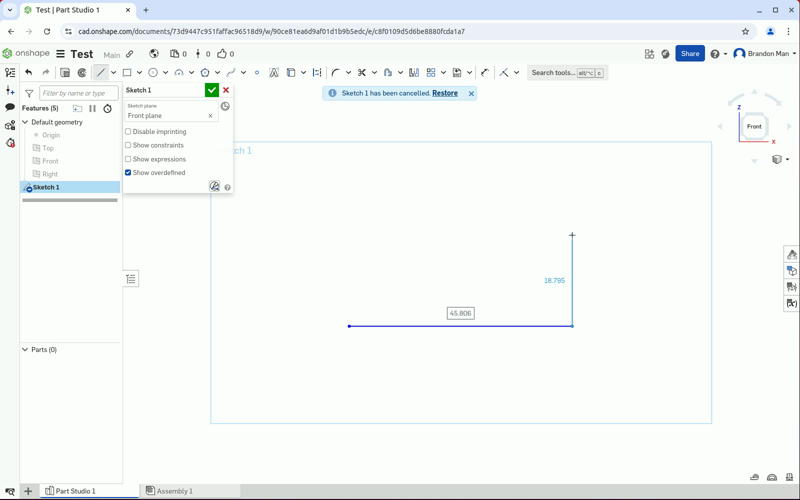
click(572, 234)
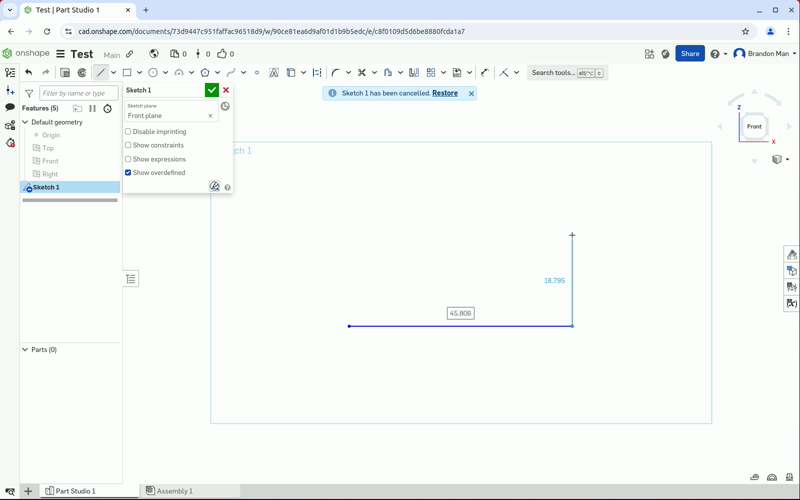
key_up(shift)
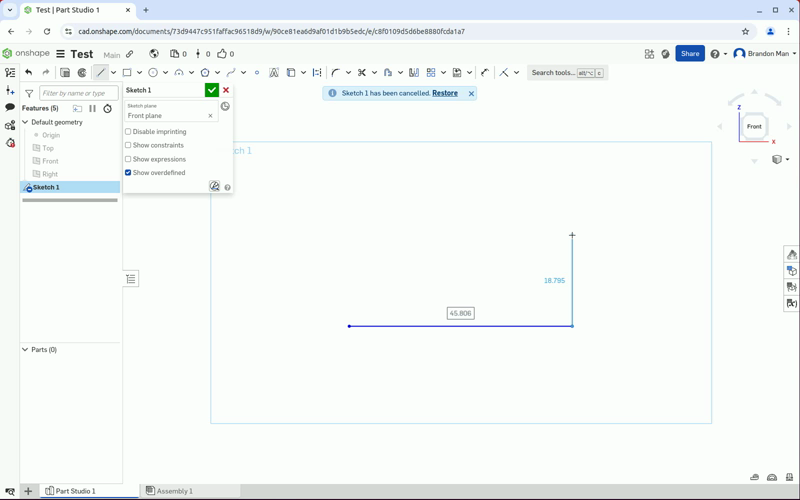
key_down(shift)
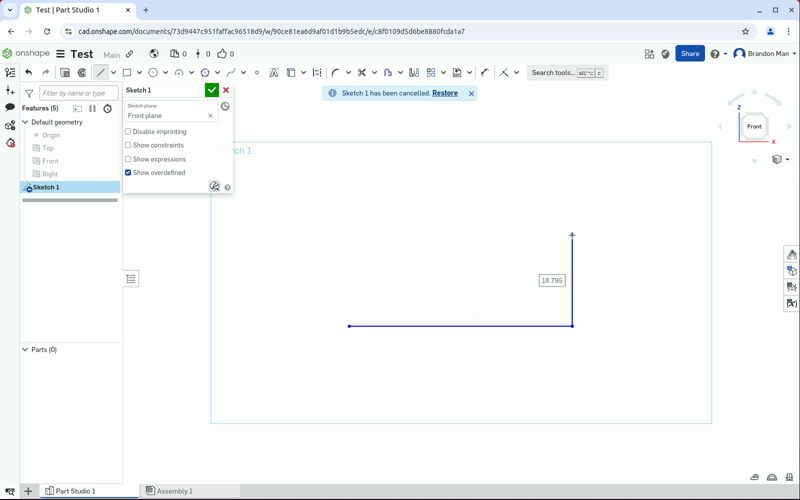
mouse_move(349, 234)
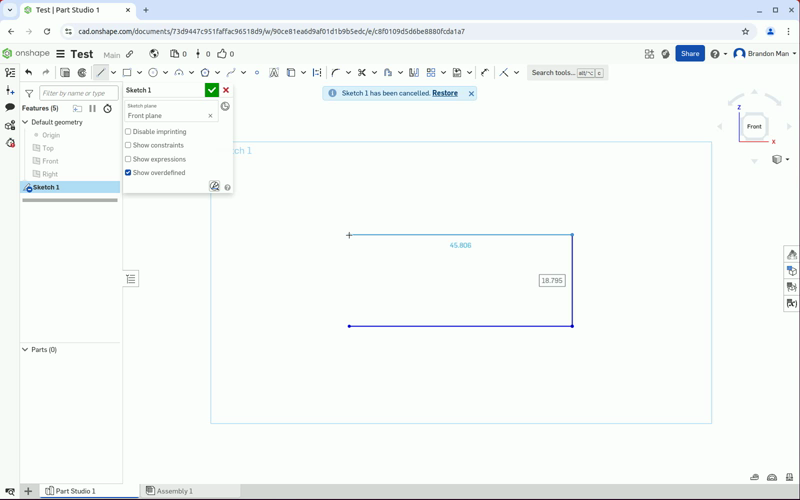
click(349, 234)
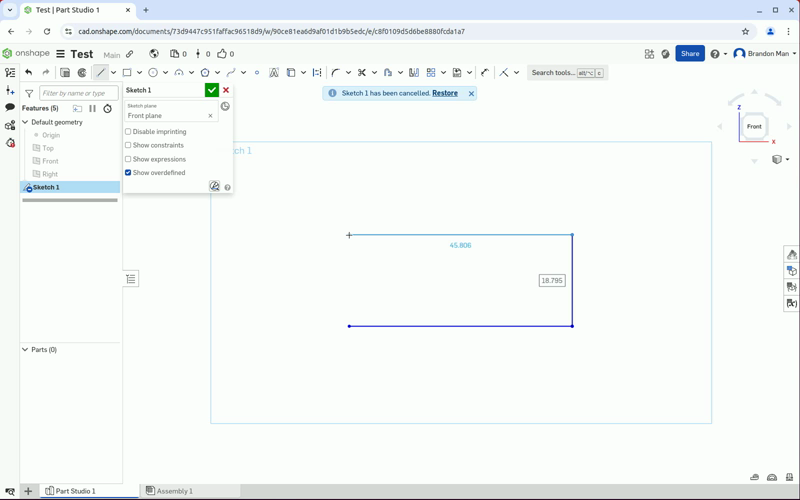
key_up(shift)
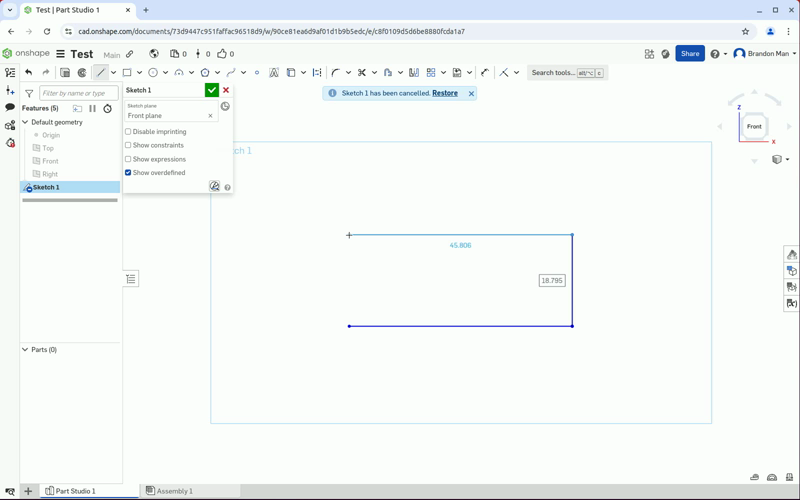
key_down(shift)
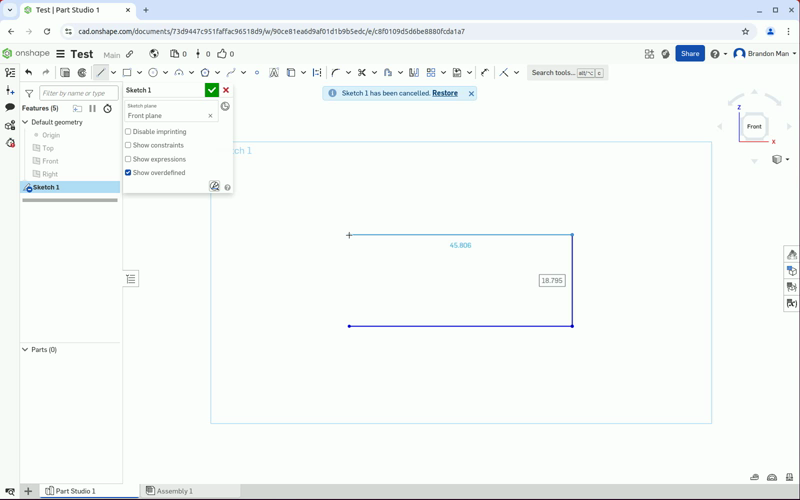
mouse_move(349, 326)
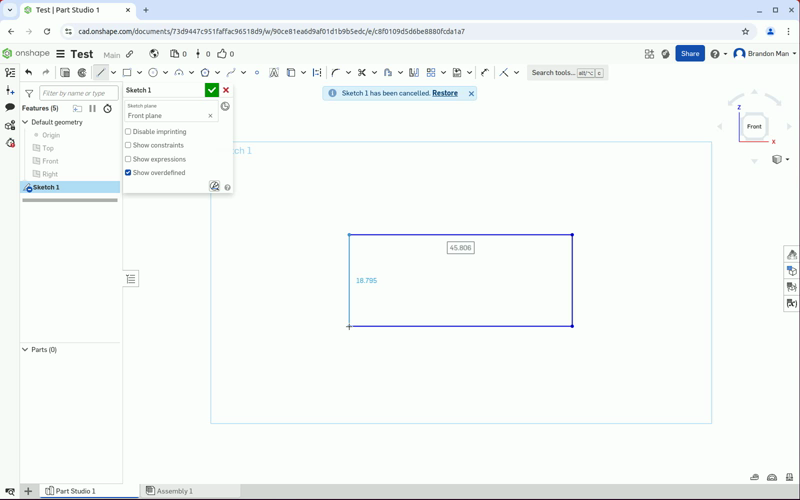
key_up(shift)
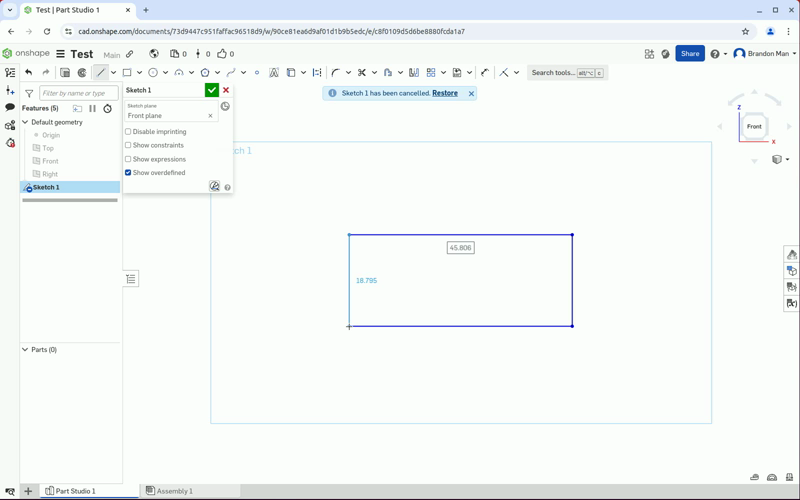
click(349, 326)
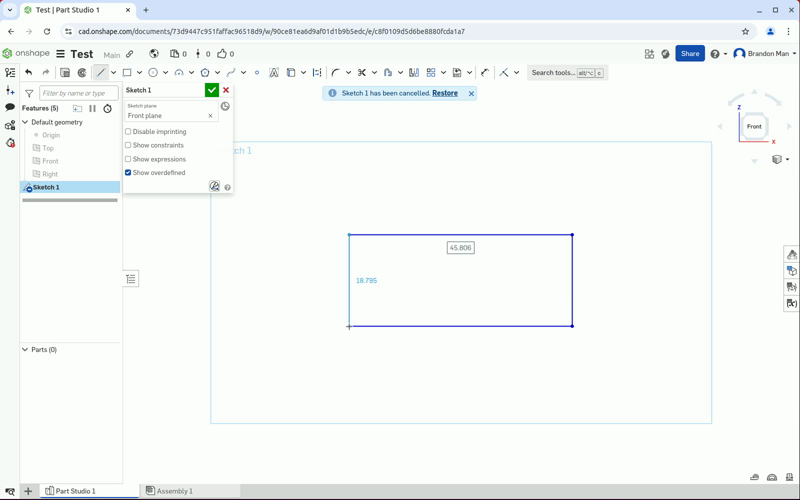
key(esc)
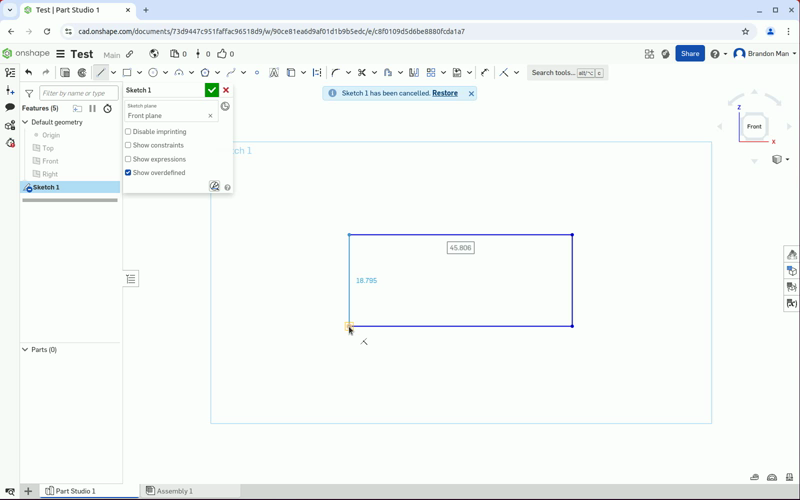
key(c)
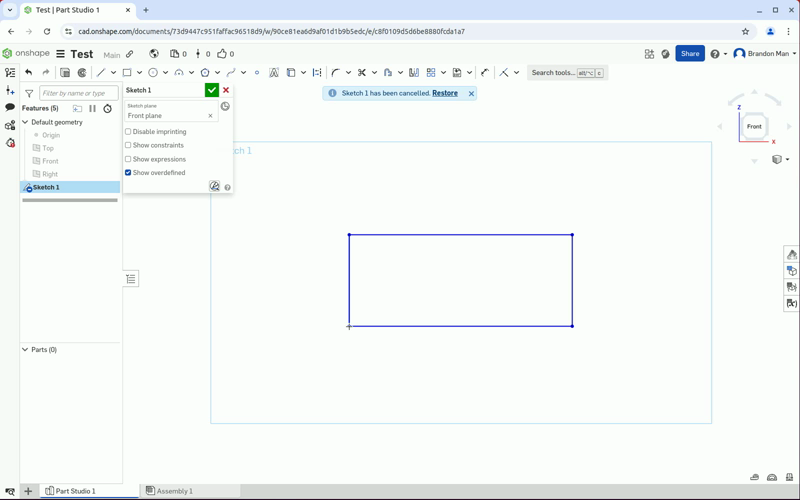
key_down(shift)
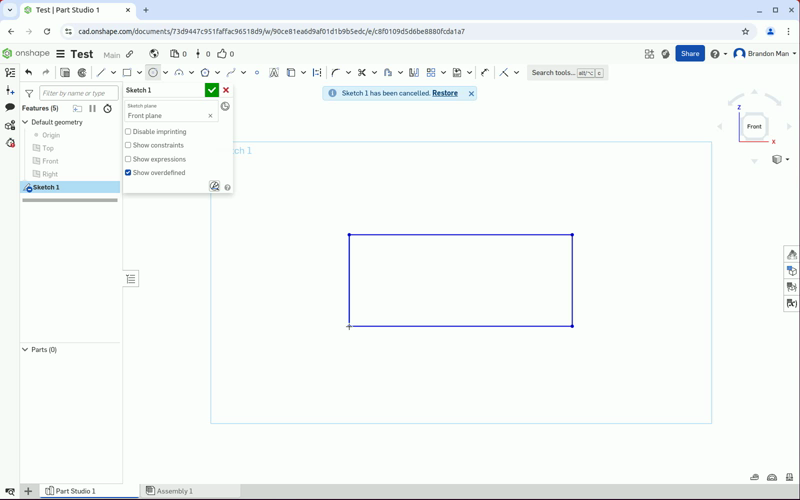
mouse_move(426, 300)
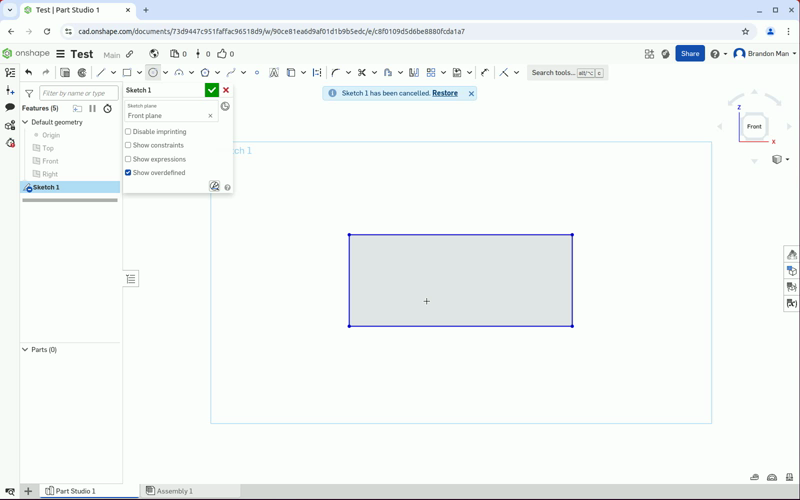
click(426, 300)
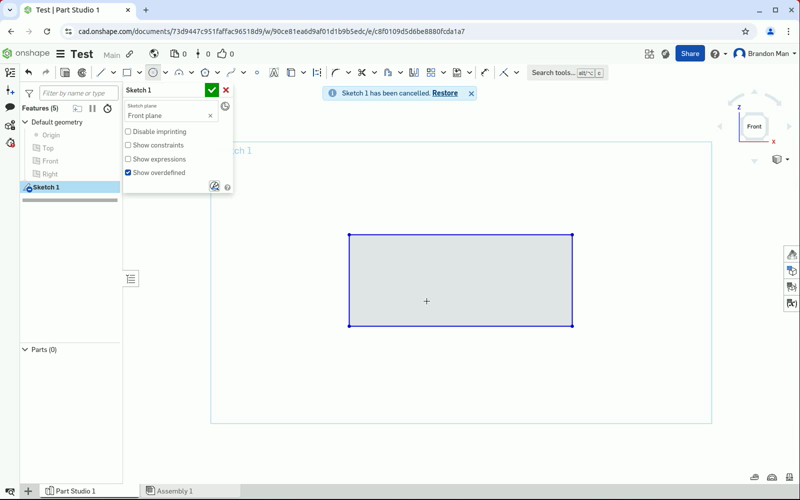
key_up(shift)
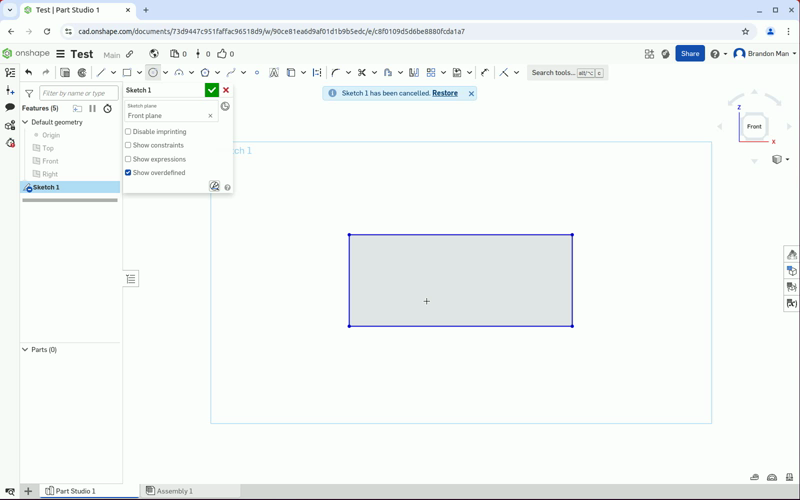
mouse_move(429, 300)
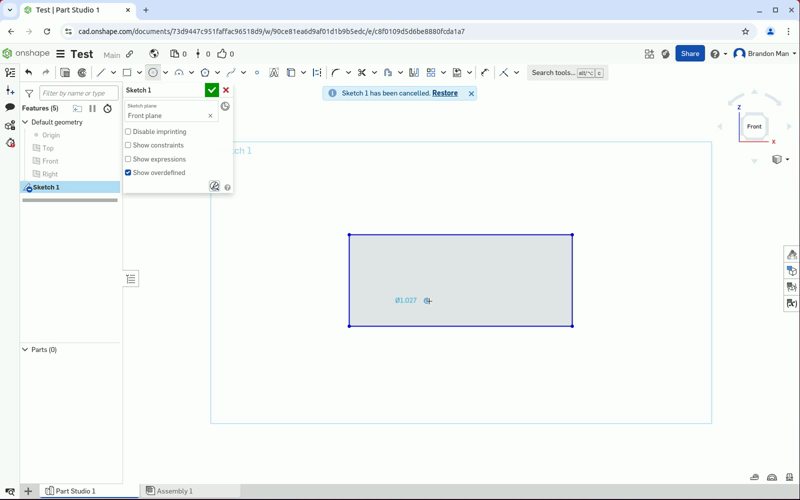
scroll(6)
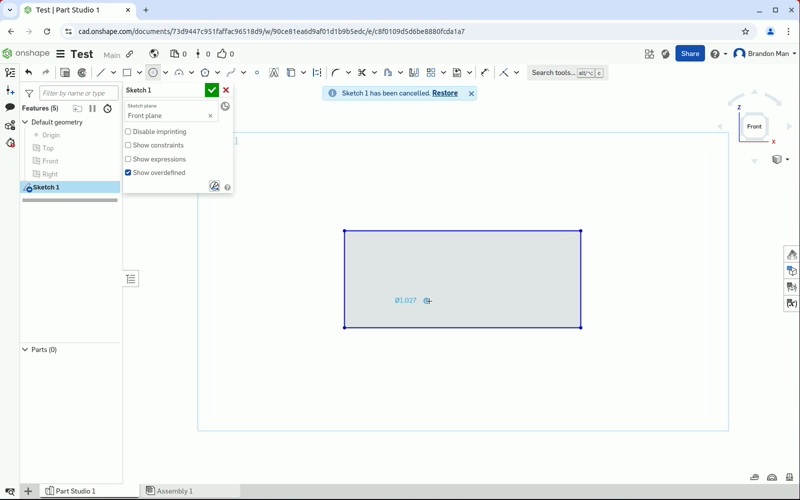
scroll(6)
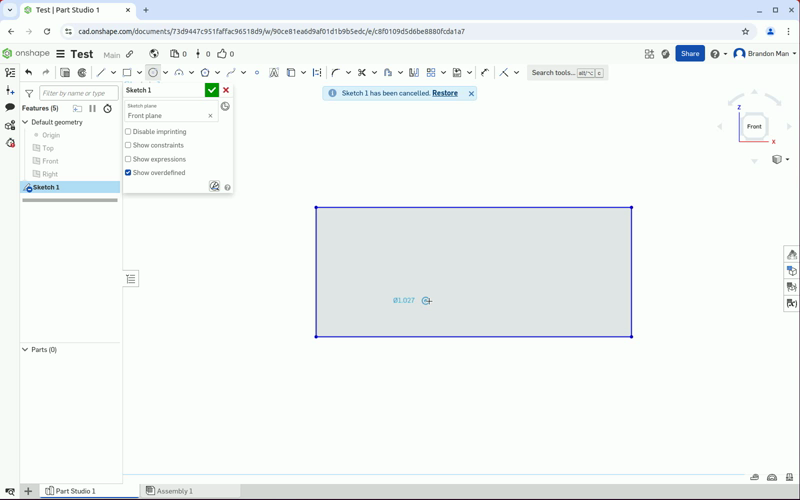
scroll(6)
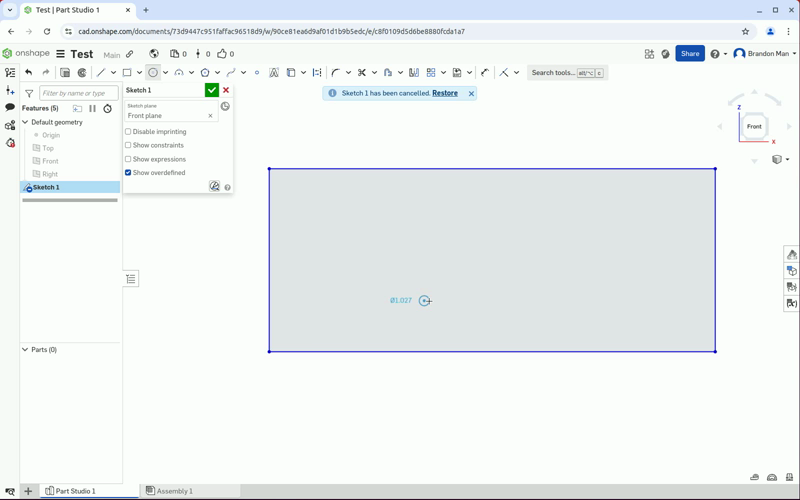
scroll(6)
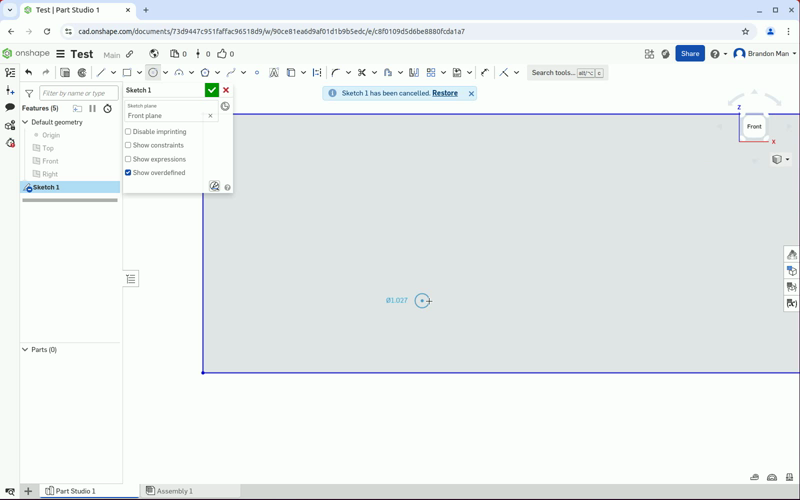
scroll(6)
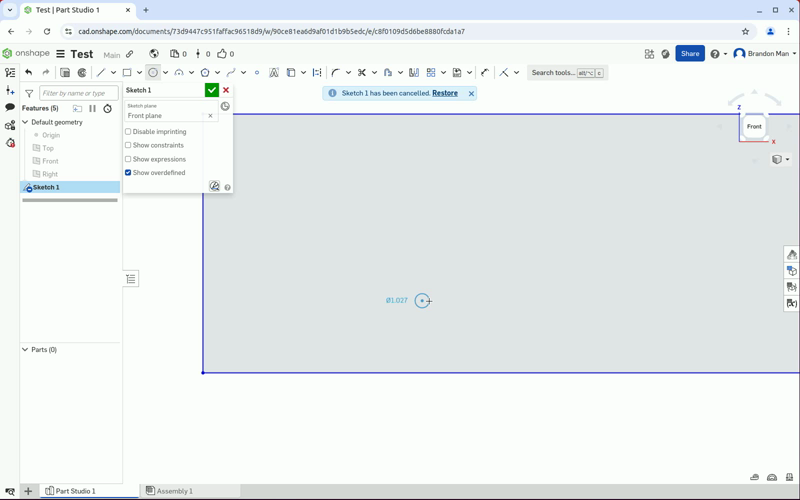
scroll(6)
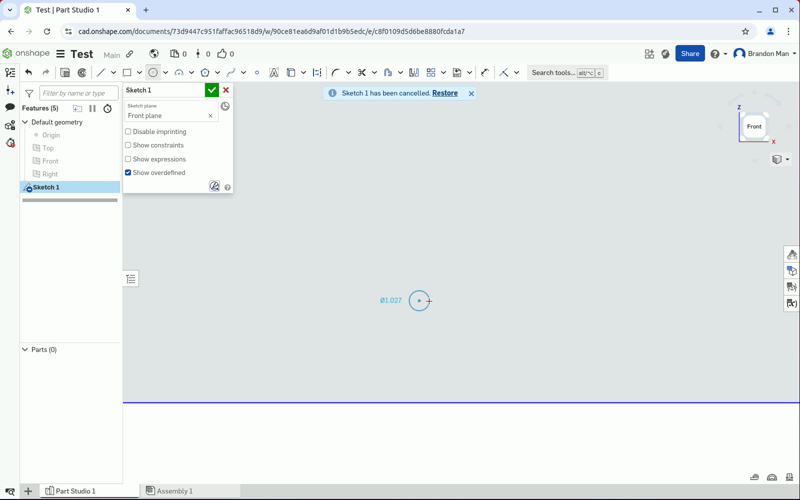
scroll(6)
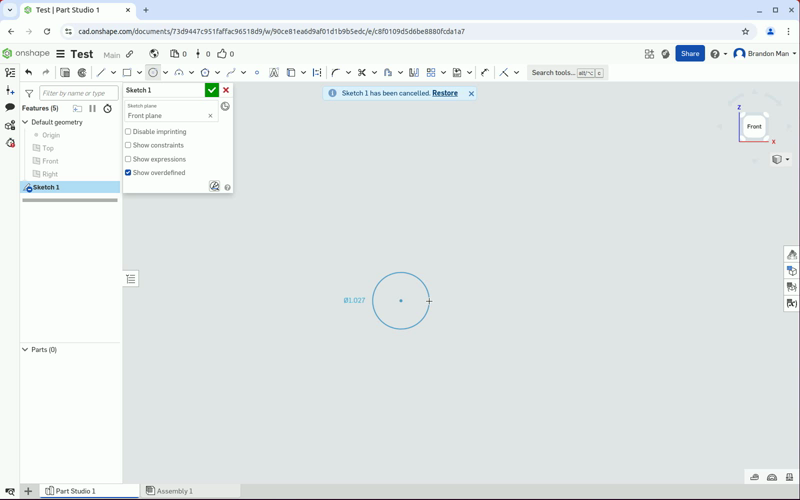
click(429, 300)
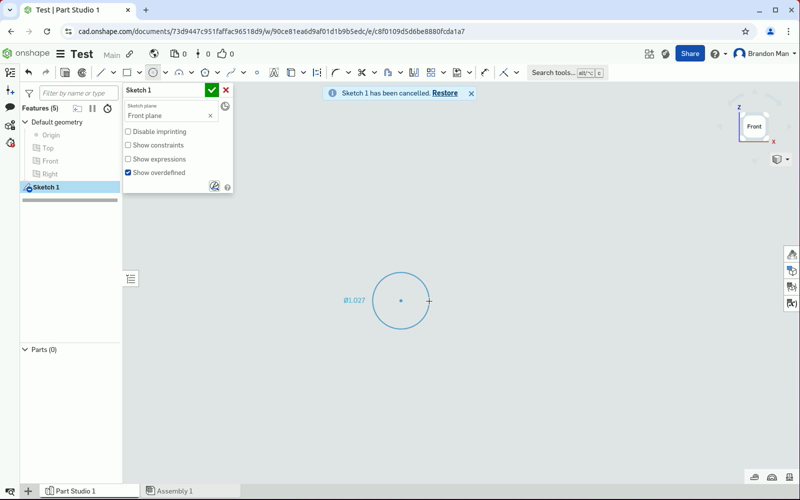
scroll(-6)
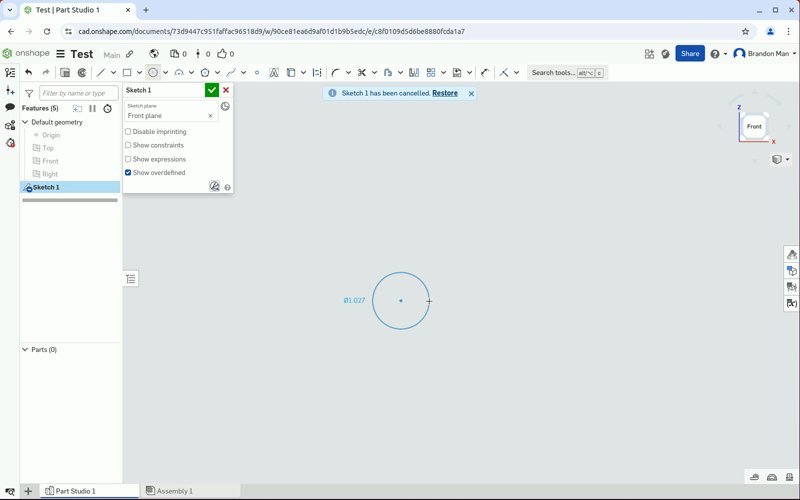
scroll(-6)
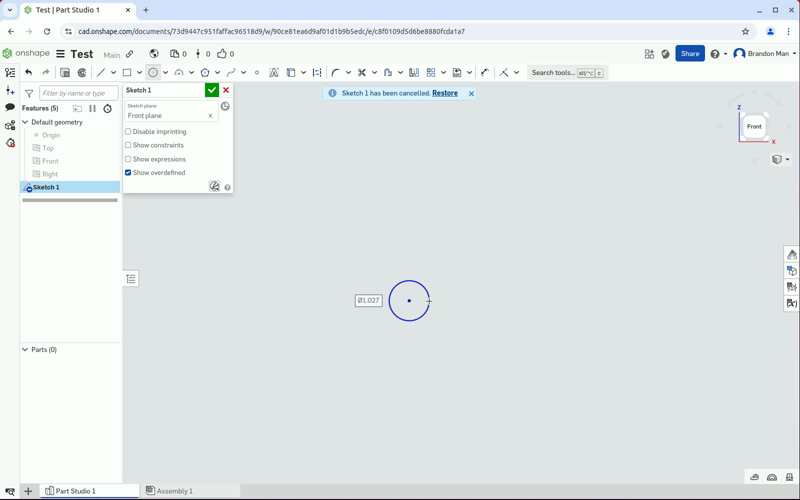
scroll(-6)
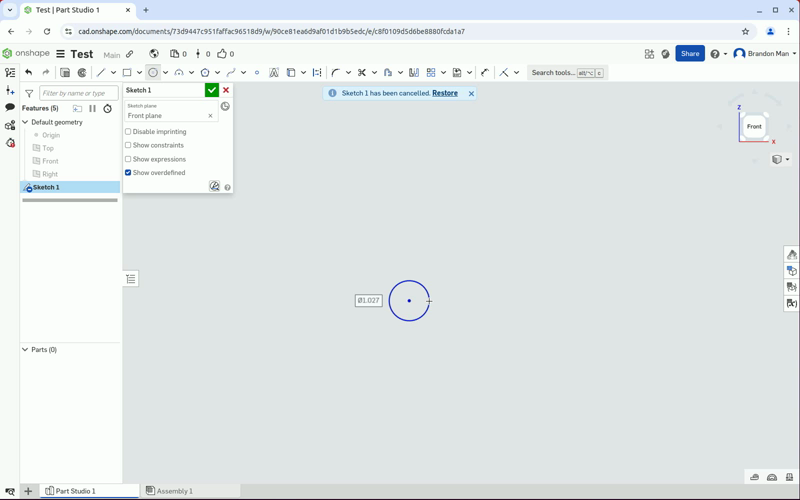
scroll(-6)
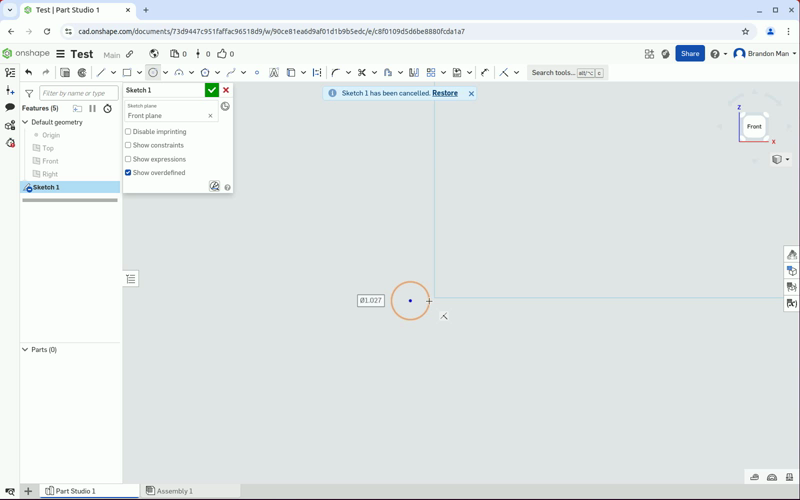
scroll(-6)
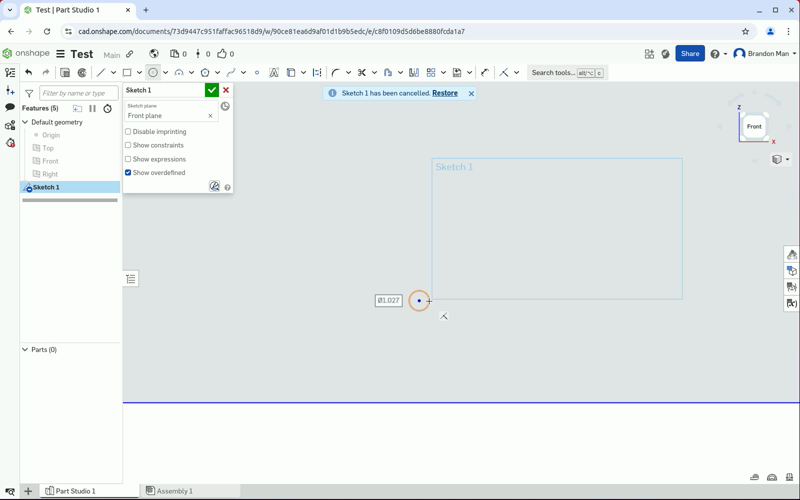
scroll(-6)
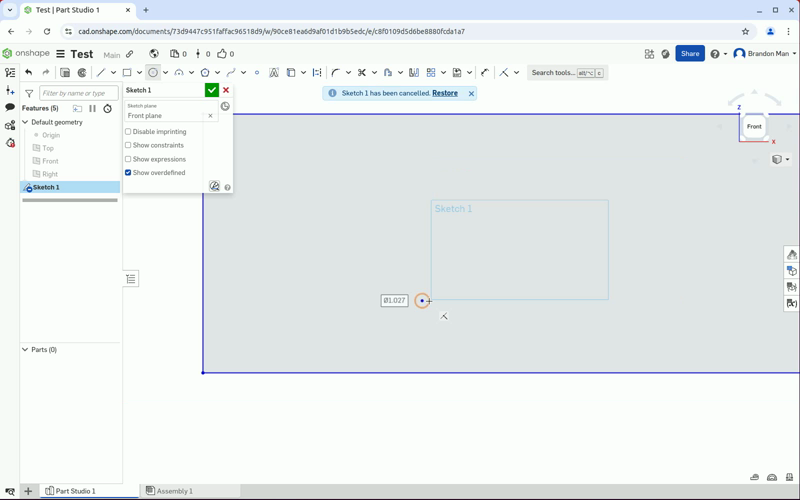
scroll(-6)
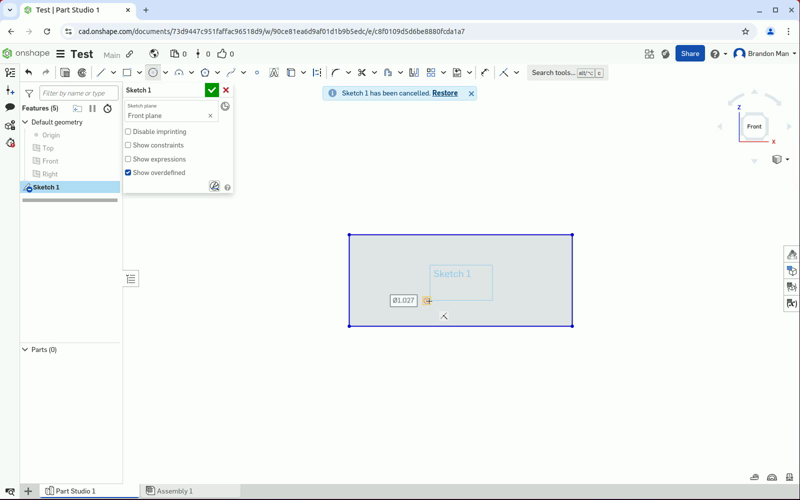
key(esc)
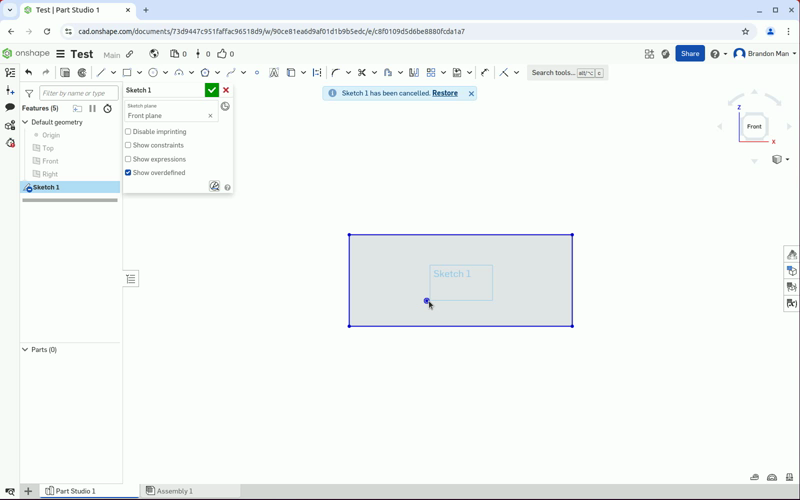
key(c)
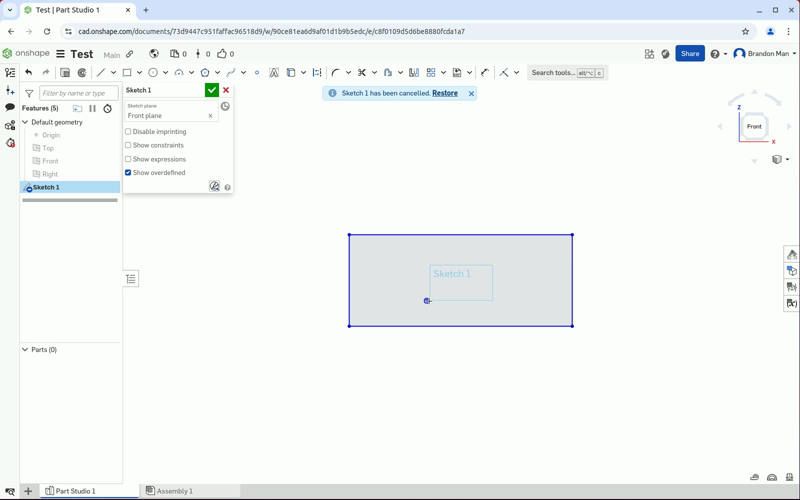
key_down(shift)
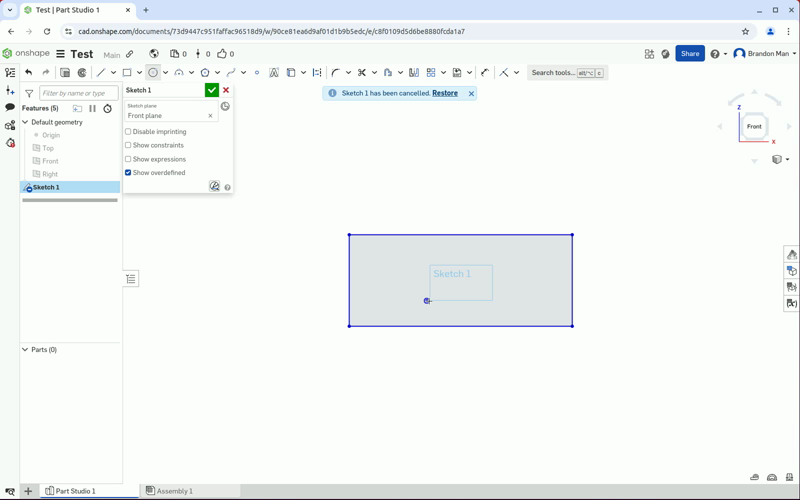
mouse_move(426, 258)
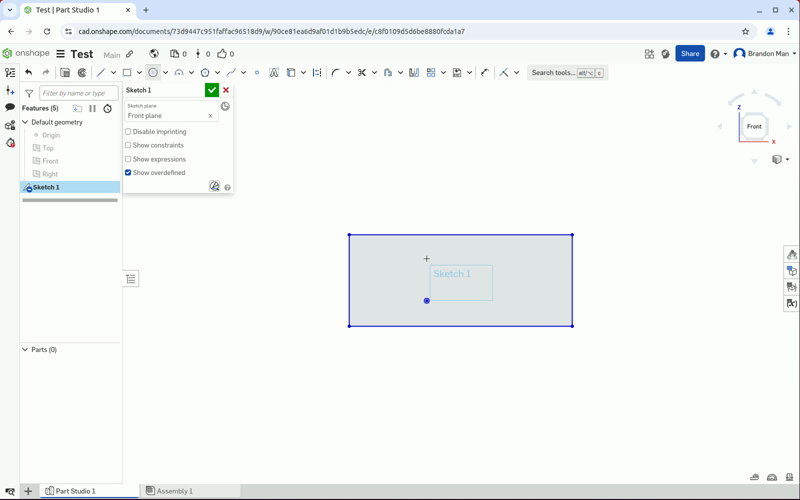
click(426, 258)
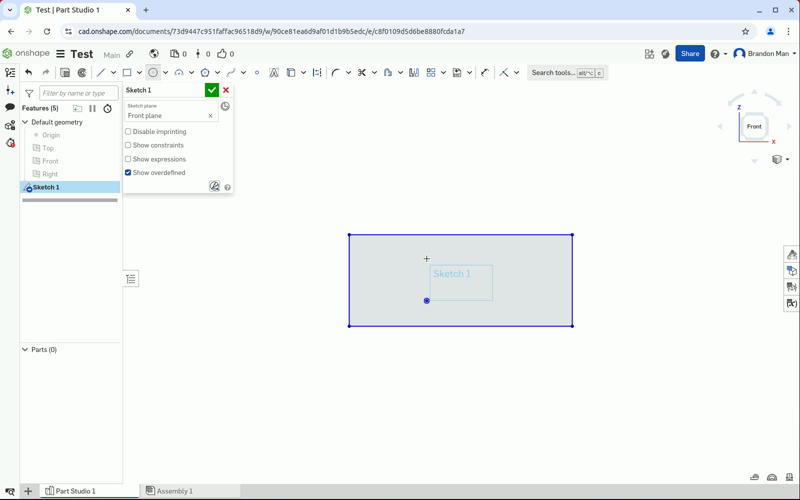
key_up(shift)
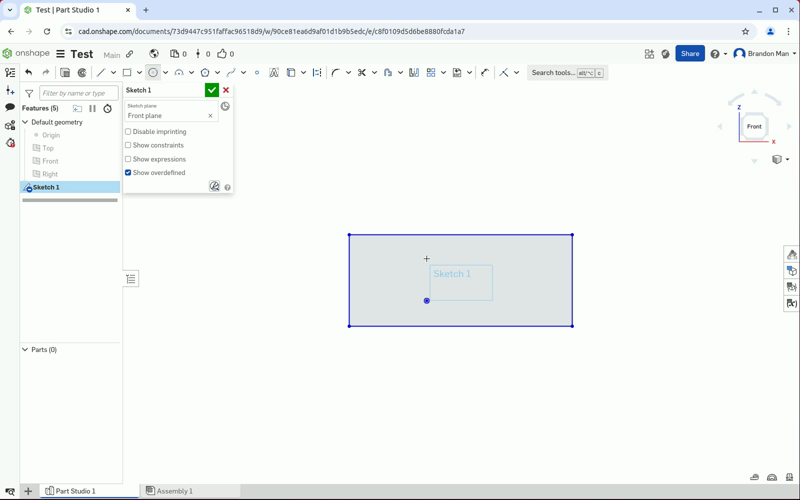
mouse_move(429, 258)
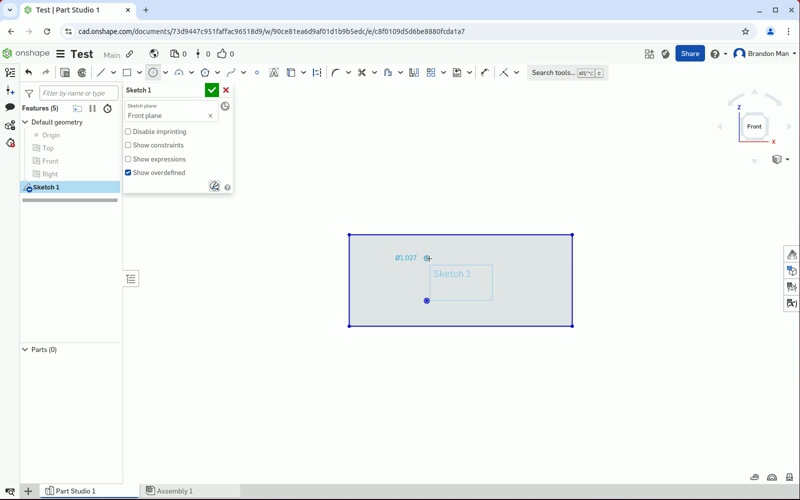
scroll(6)
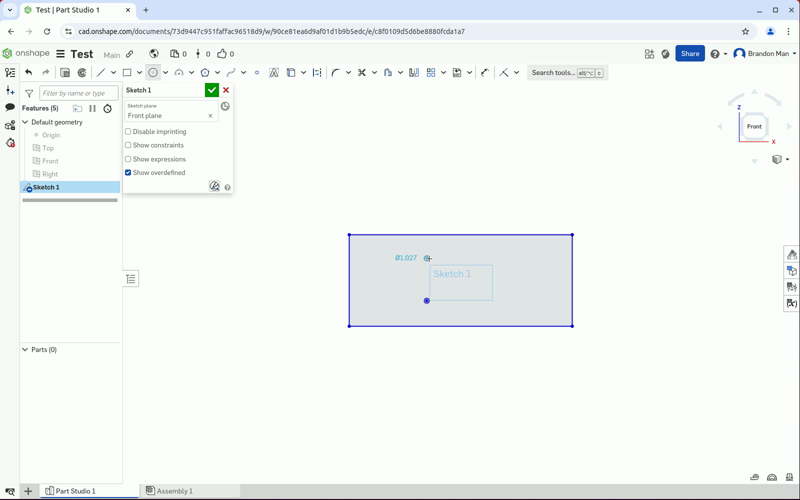
scroll(6)
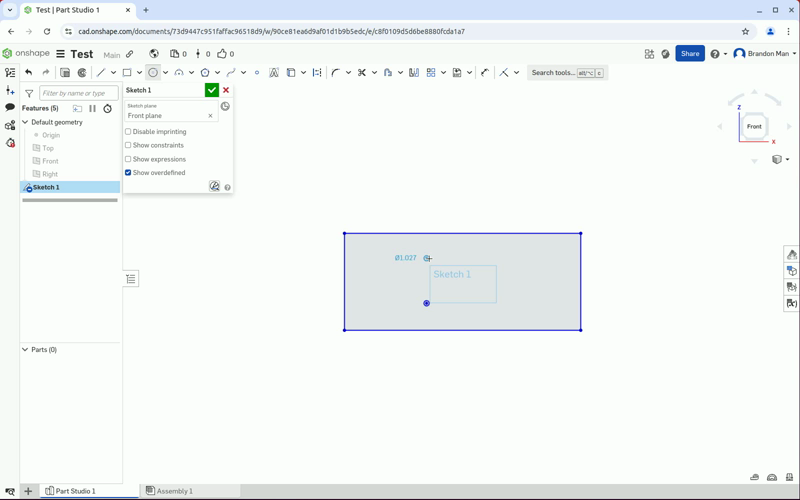
scroll(6)
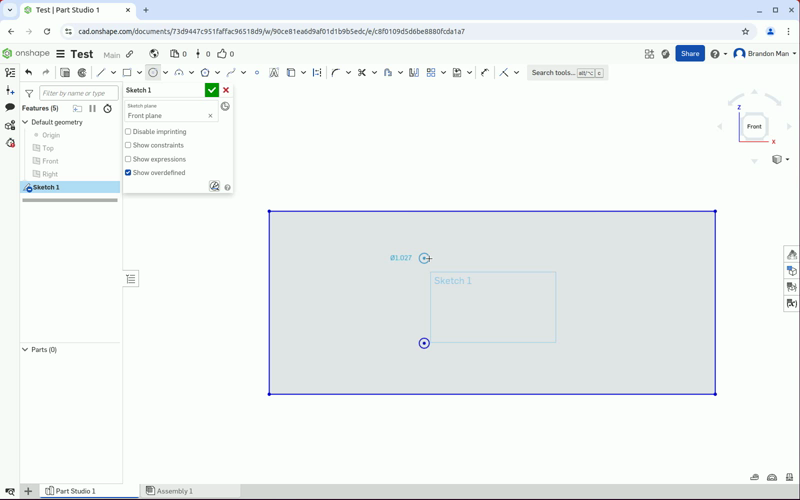
scroll(6)
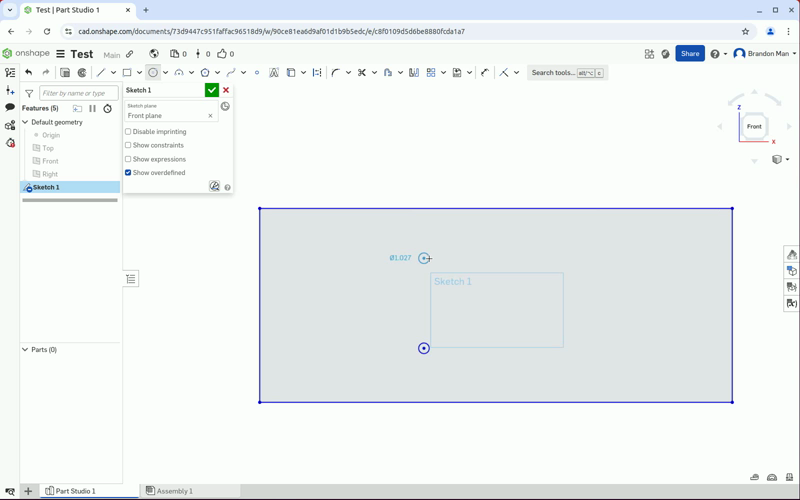
scroll(6)
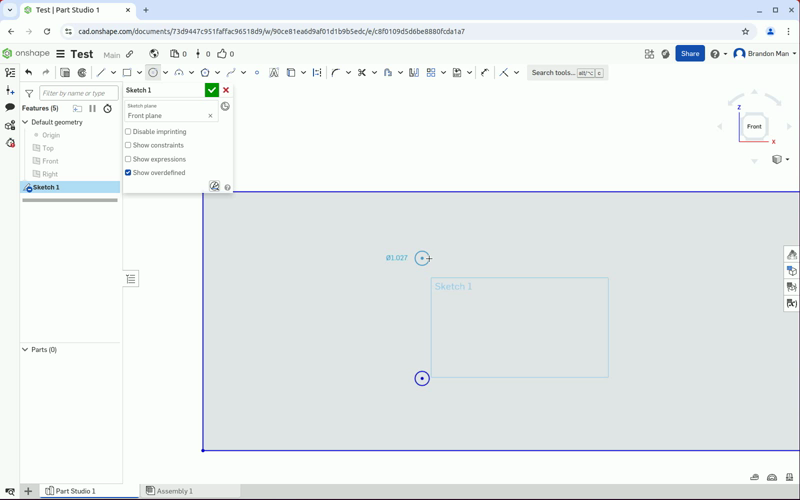
scroll(6)
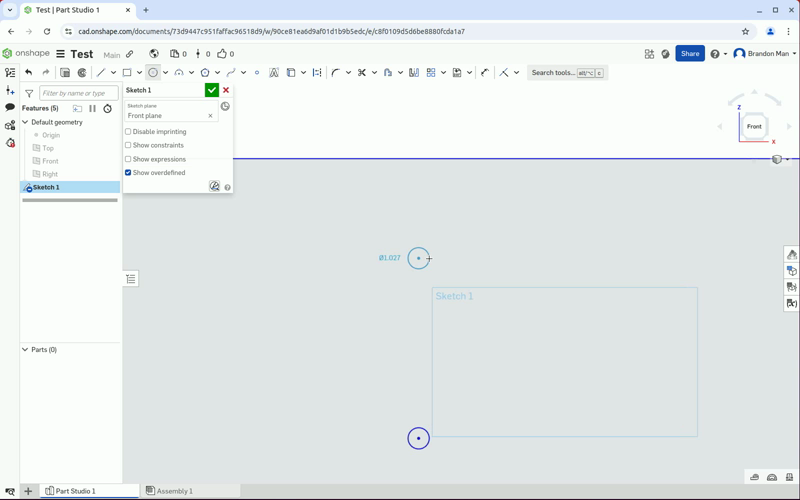
scroll(6)
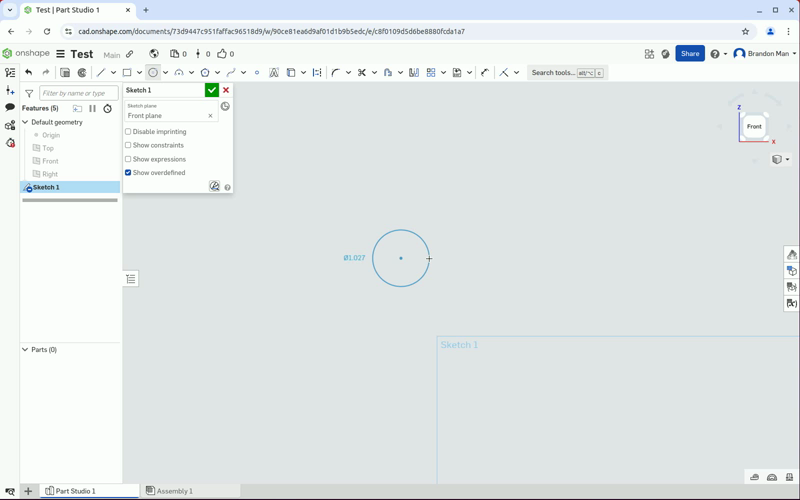
click(429, 258)
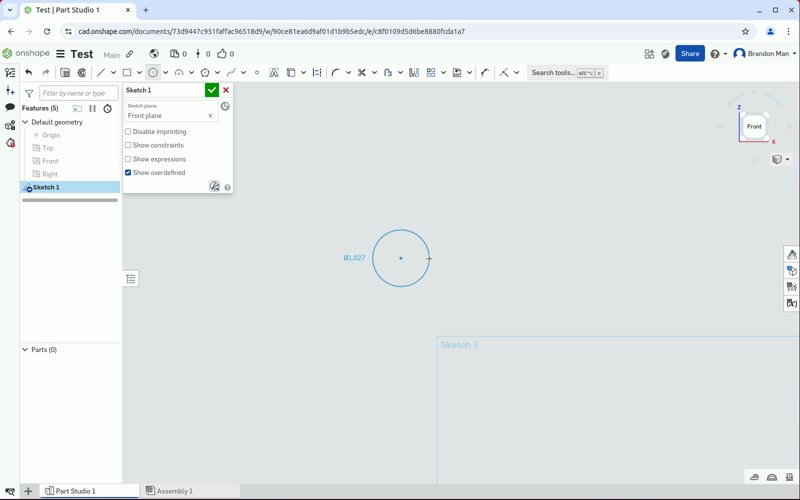
scroll(-6)
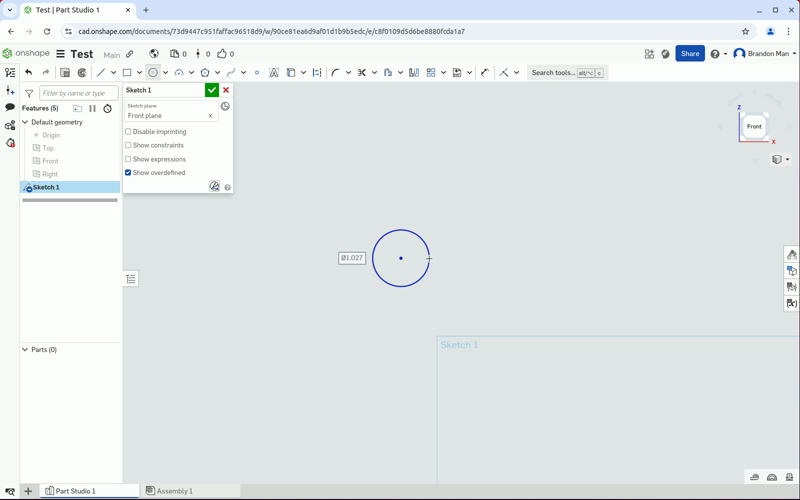
scroll(-6)
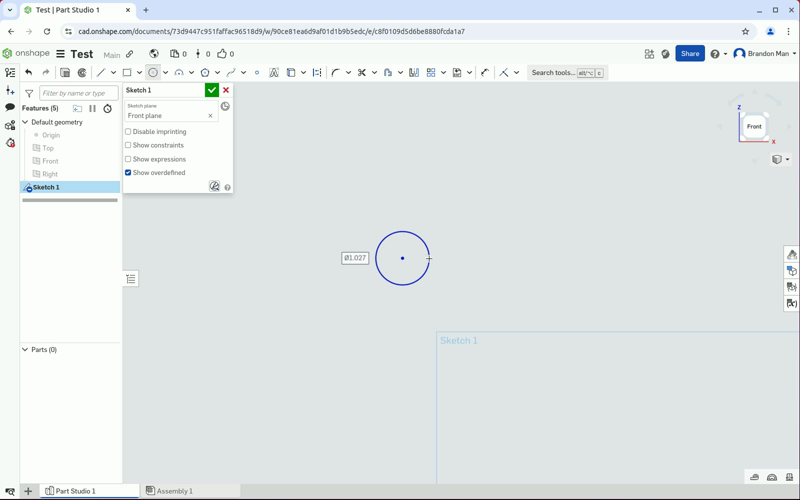
scroll(-6)
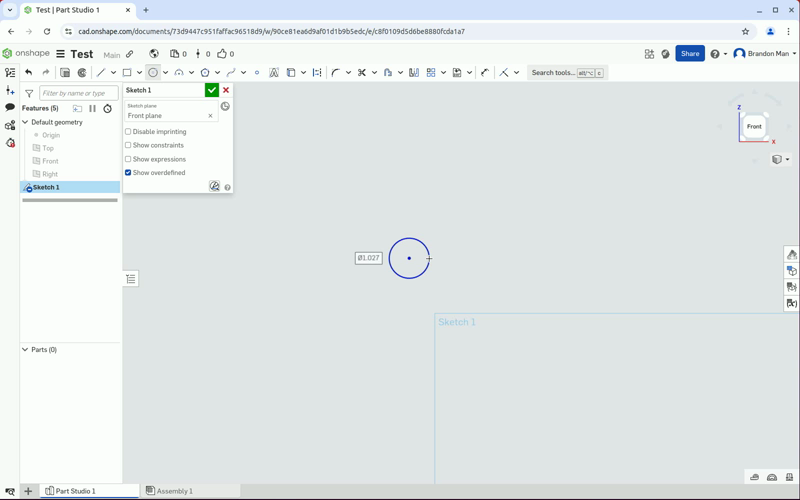
scroll(-6)
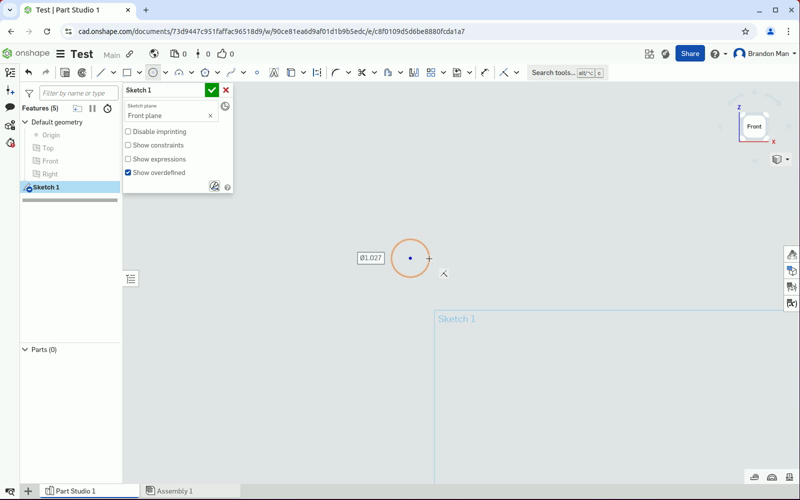
scroll(-6)
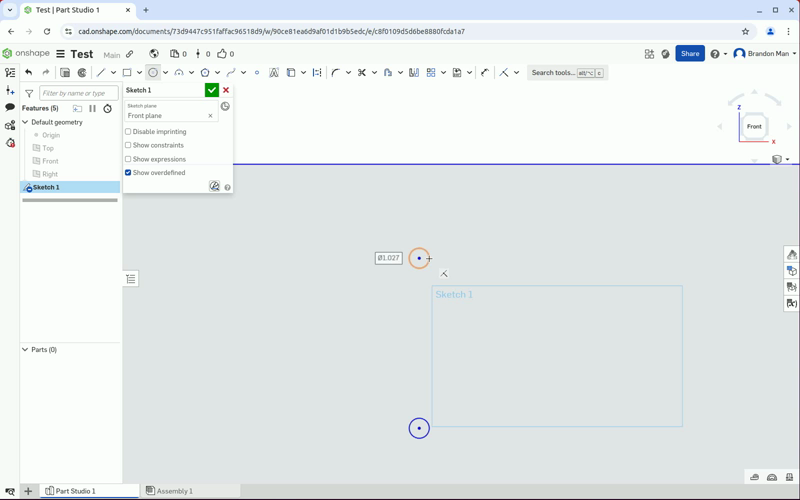
scroll(-6)
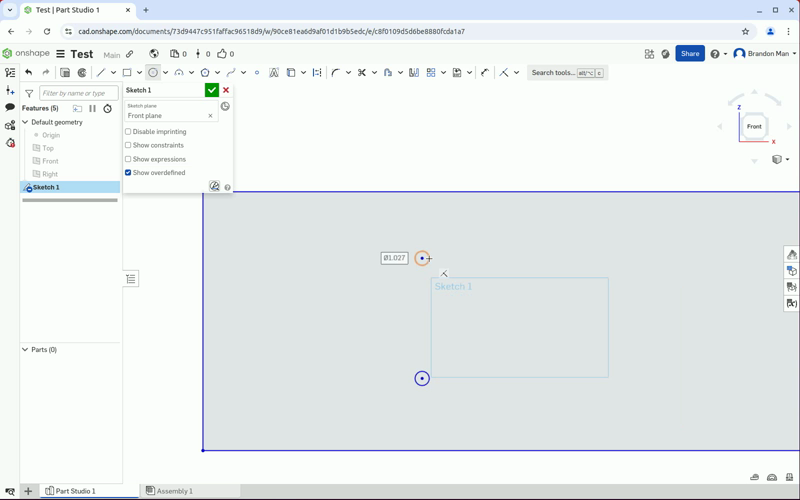
scroll(-6)
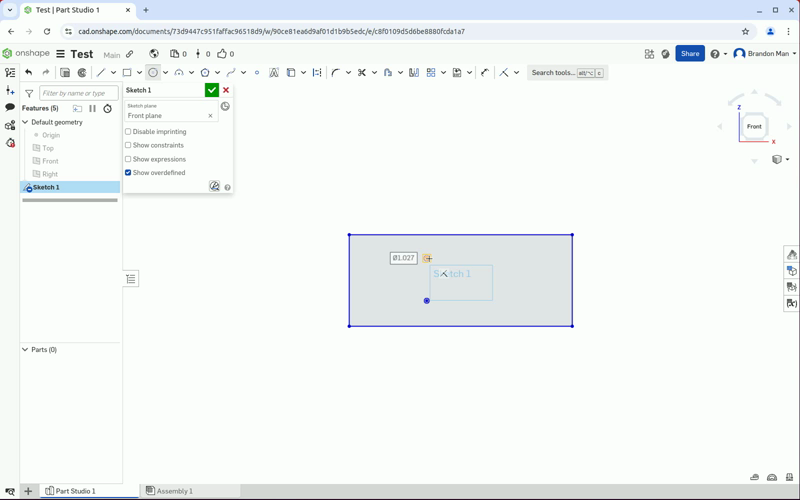
key(esc)
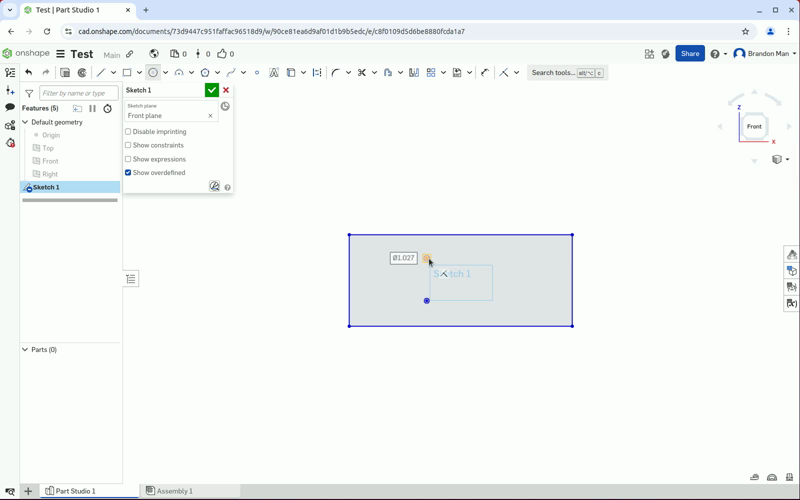
key(c)
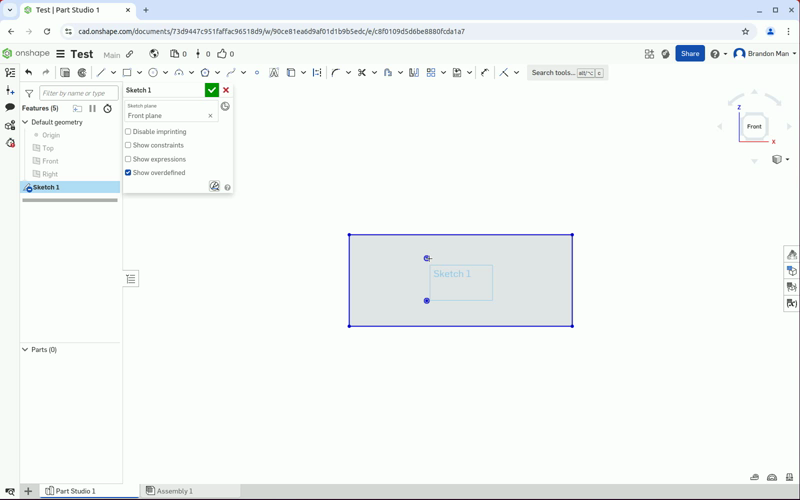
key_down(shift)
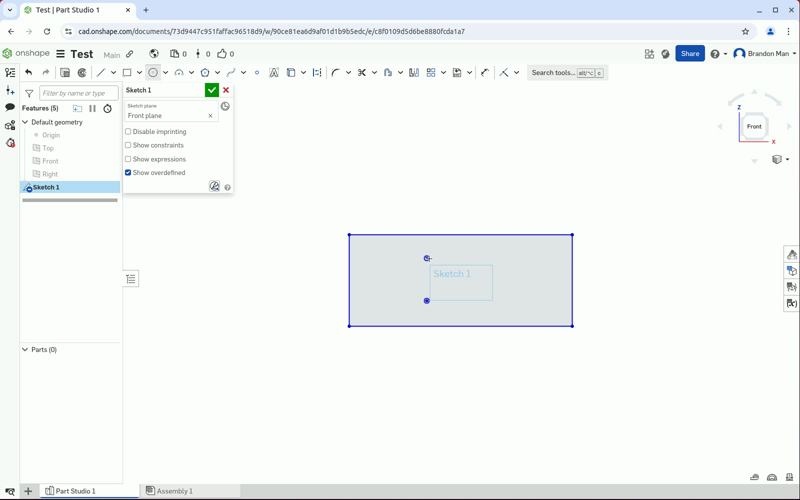
mouse_move(473, 284)
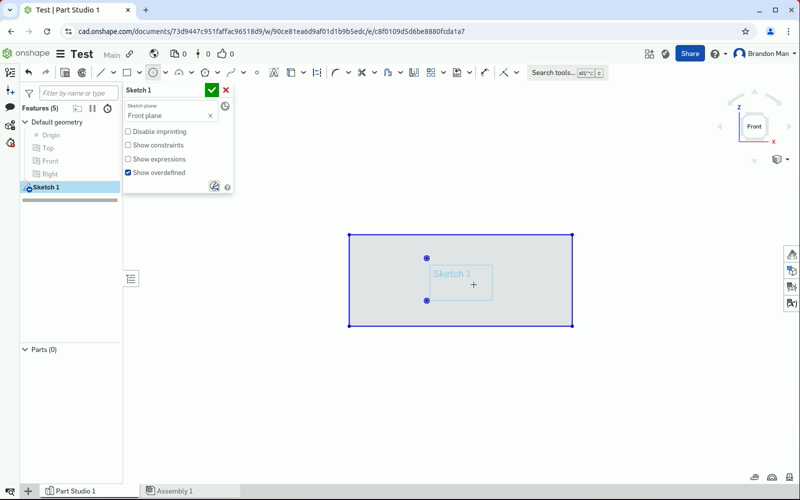
click(473, 284)
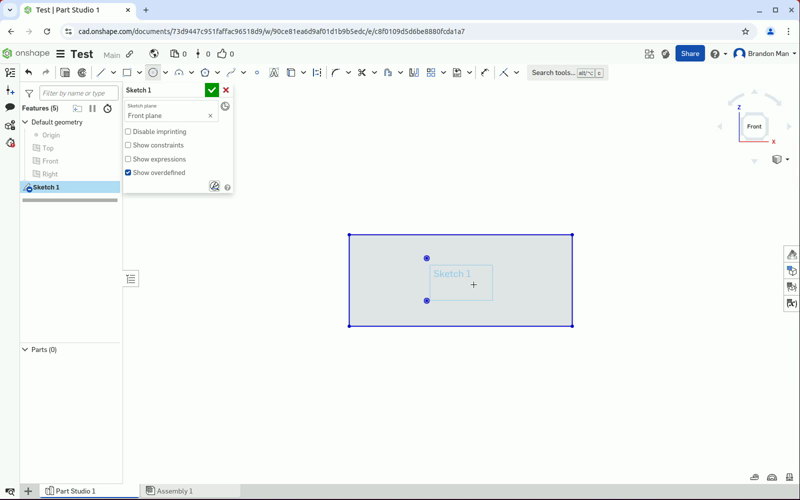
key_up(shift)
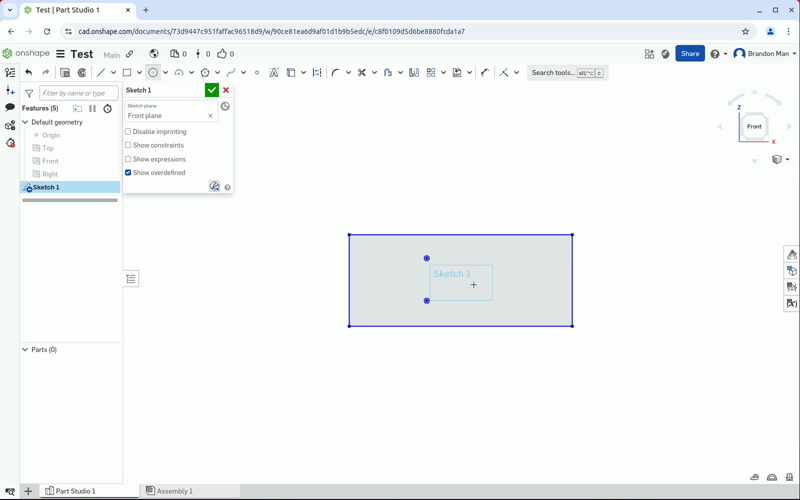
mouse_move(501, 284)
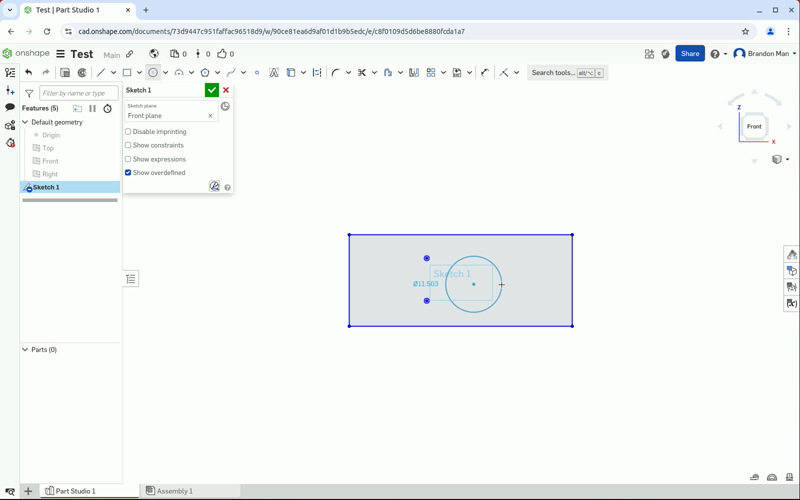
click(501, 284)
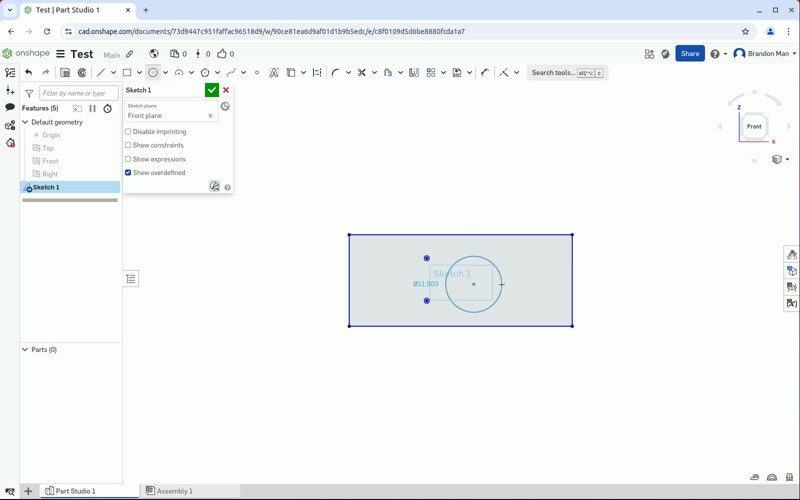
key(esc)
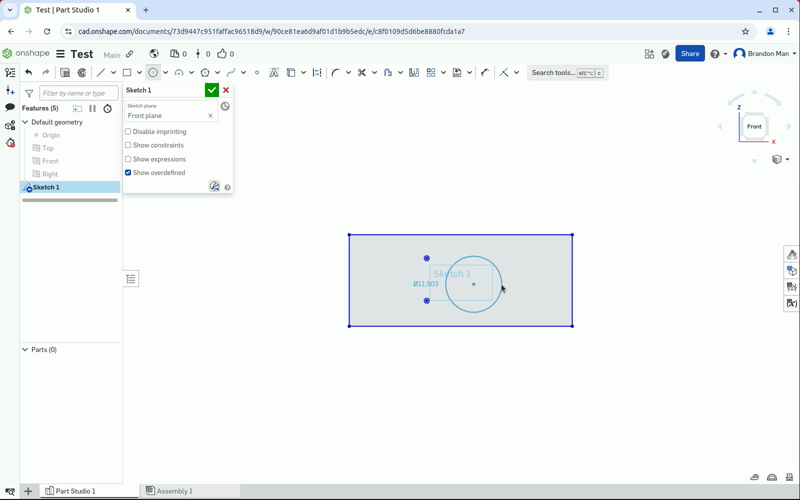
key(c)
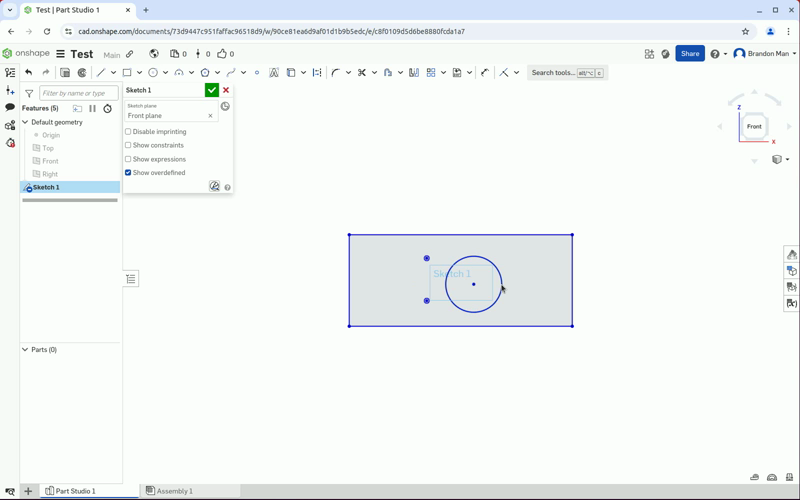
key_down(shift)
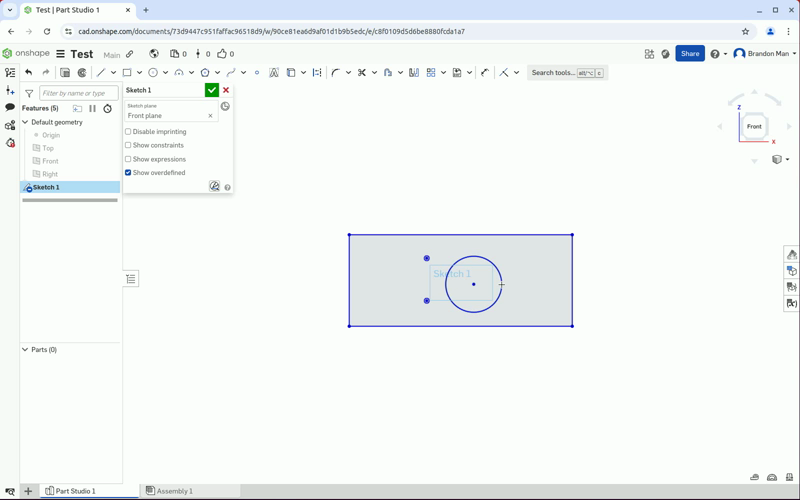
mouse_move(539, 284)
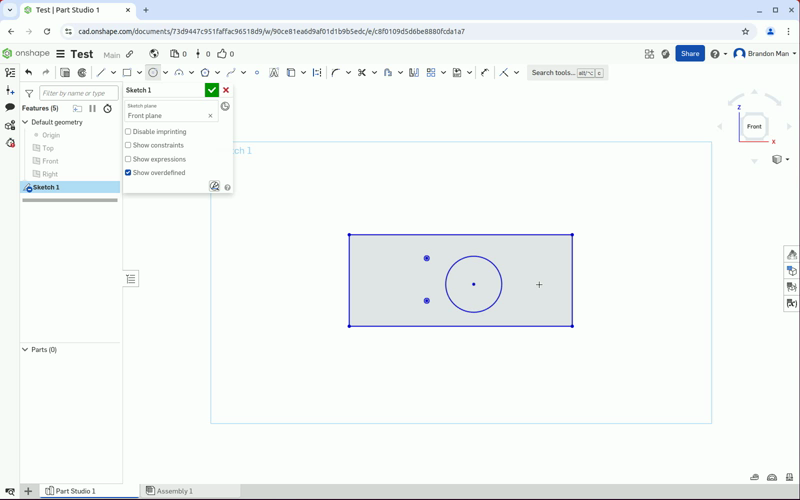
click(539, 284)
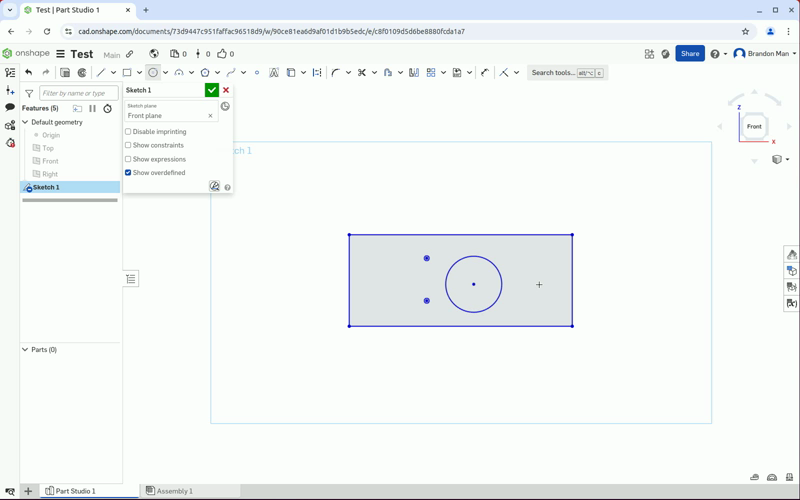
key_up(shift)
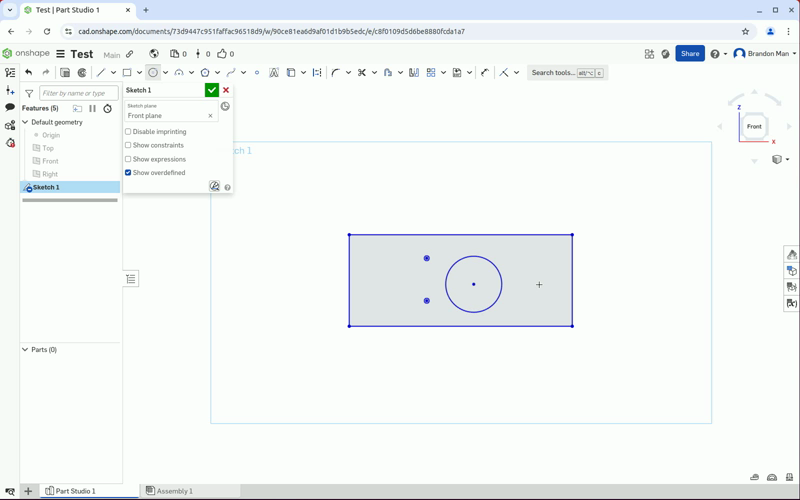
mouse_move(567, 284)
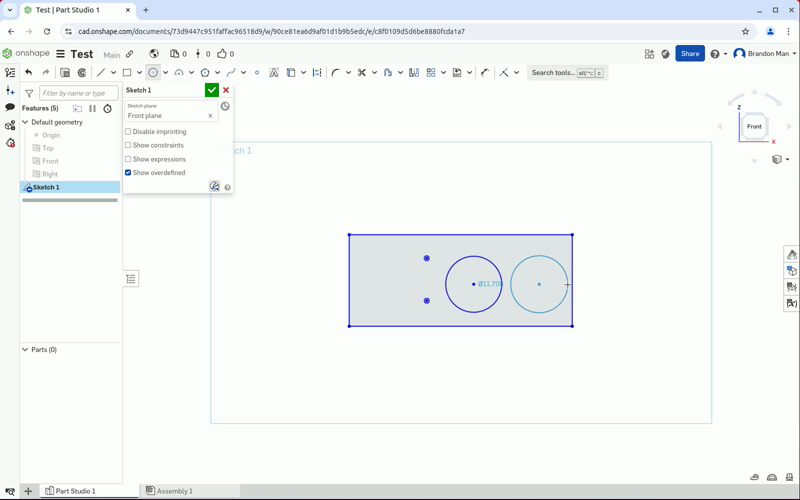
click(567, 284)
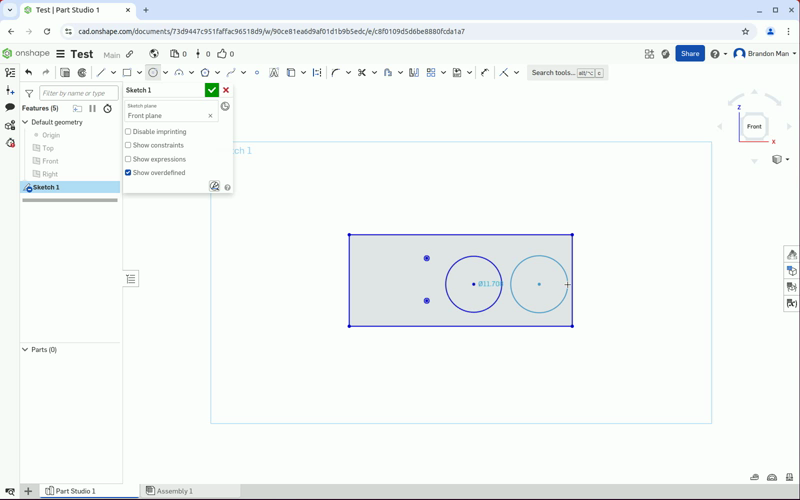
key(esc)
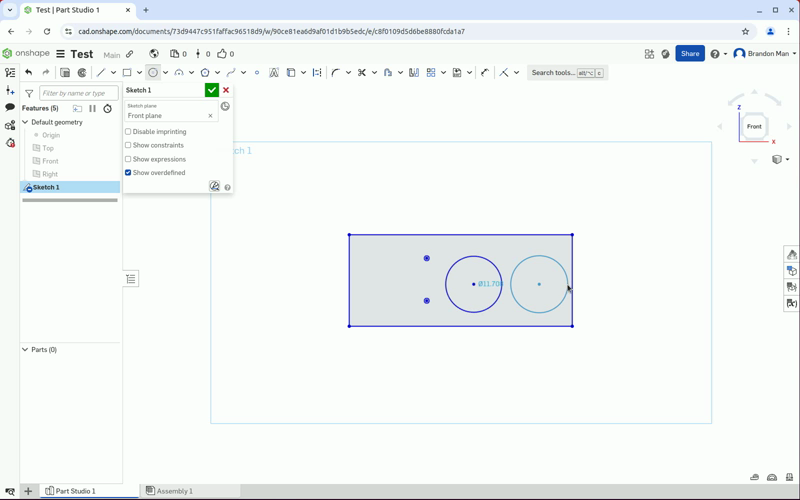
mouse_move(371, 308)
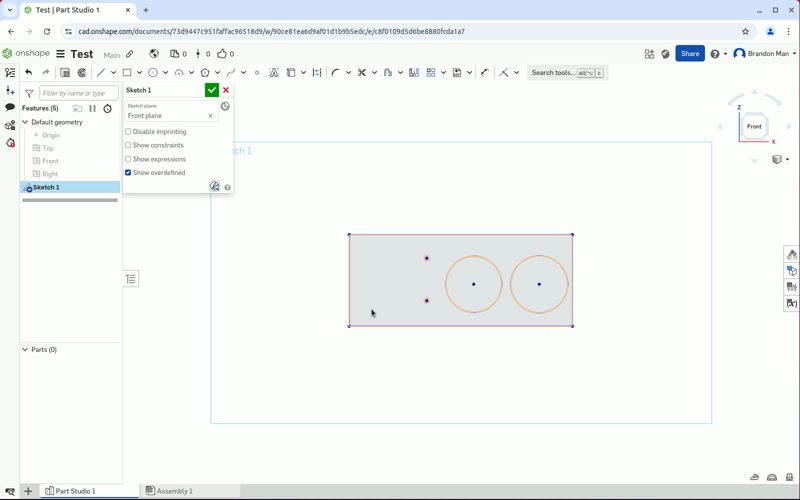
click(371, 308)
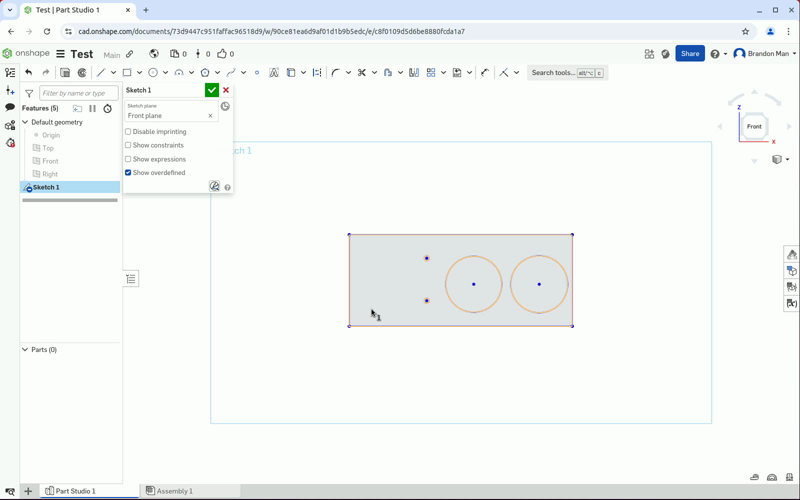
mouse_move(73, 352)
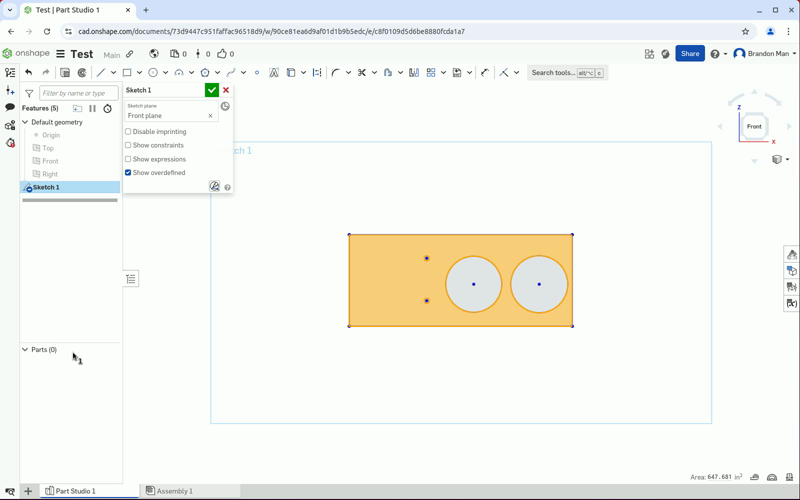
key(shift+y)
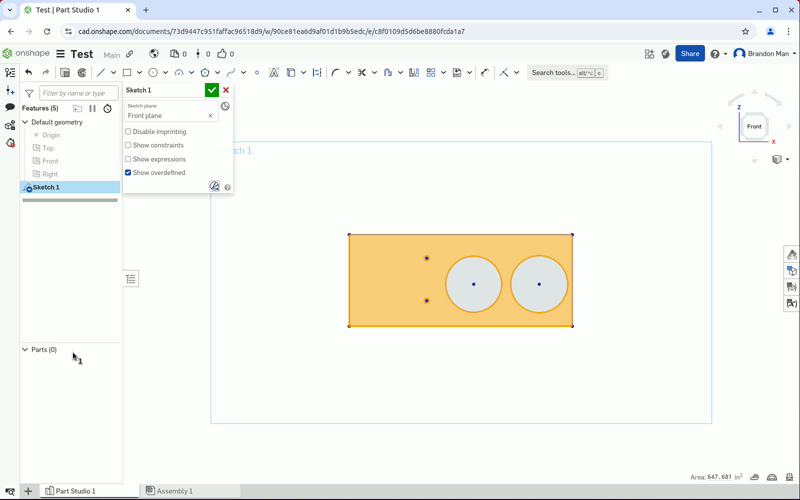
key(shift+e)
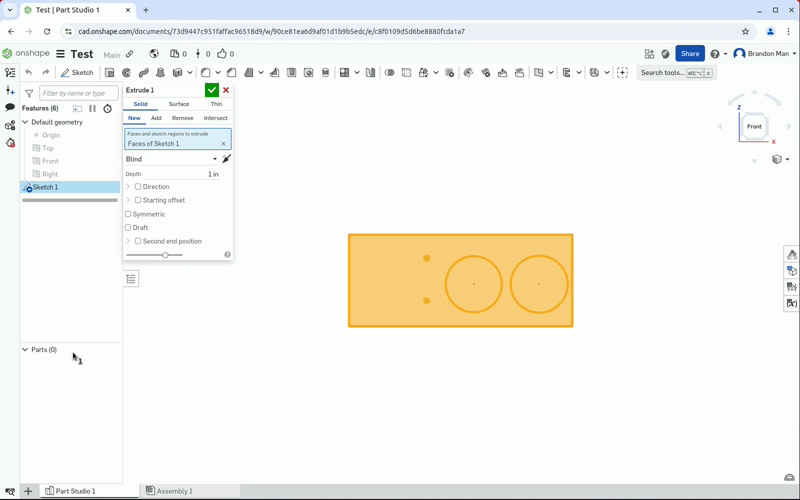
mouse_move(143, 106)
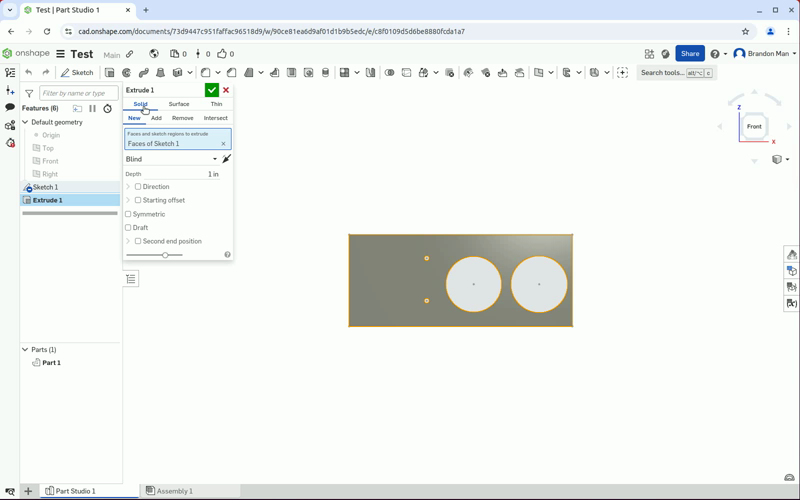
click(143, 106)
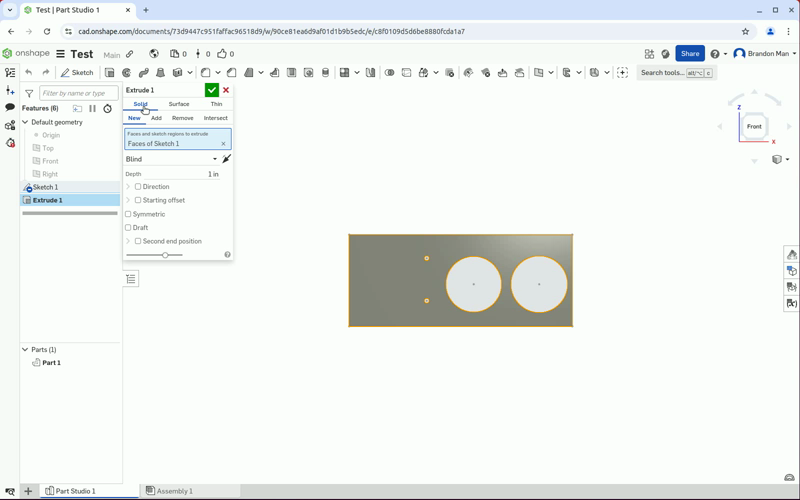
mouse_move(137, 120)
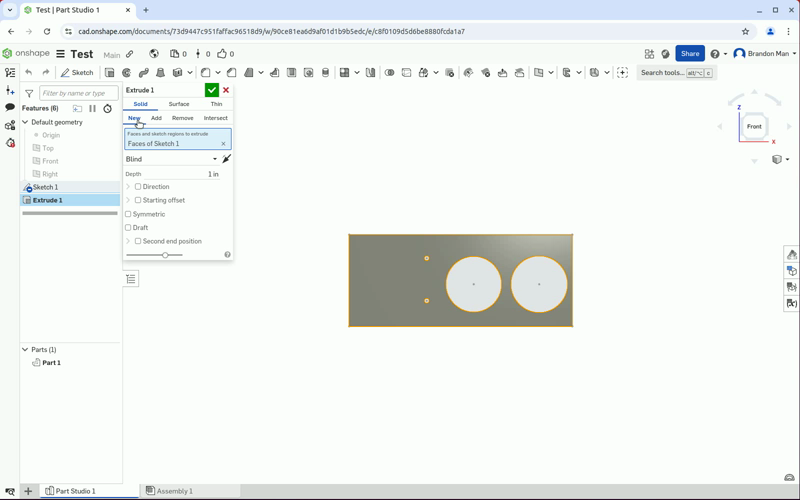
click(137, 120)
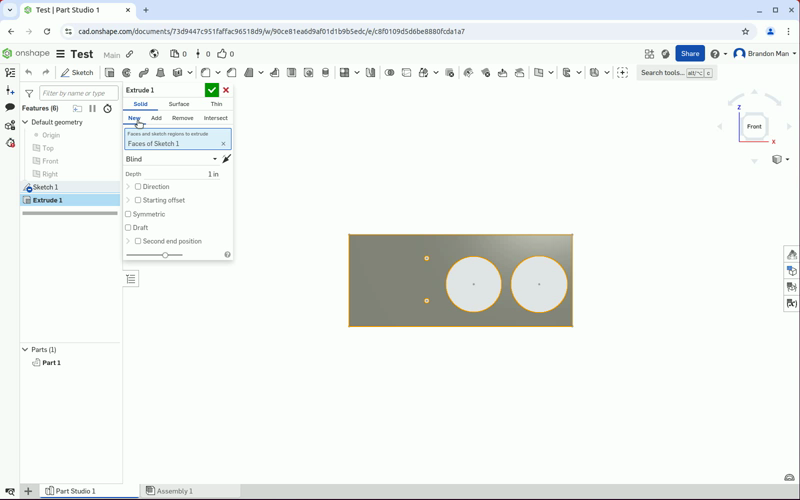
key(tab, 4)
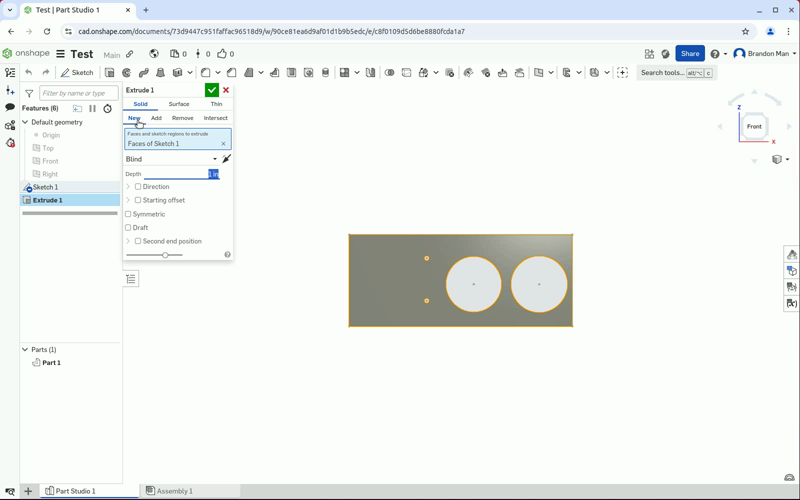
text(2.166)
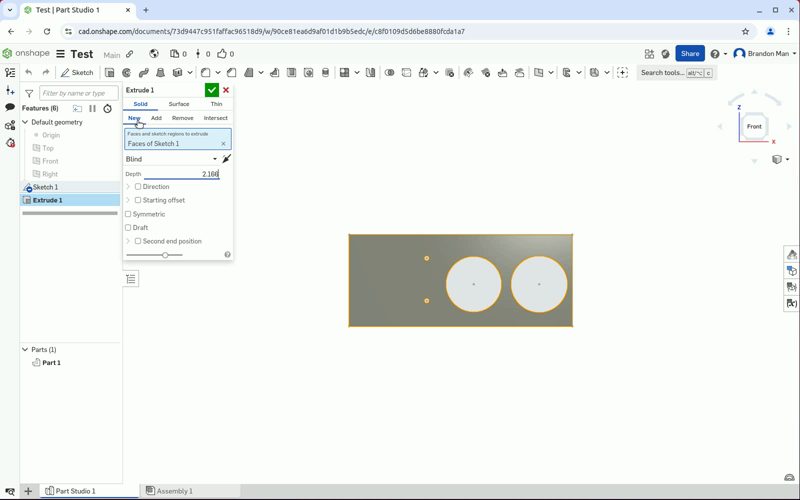
key(enter)
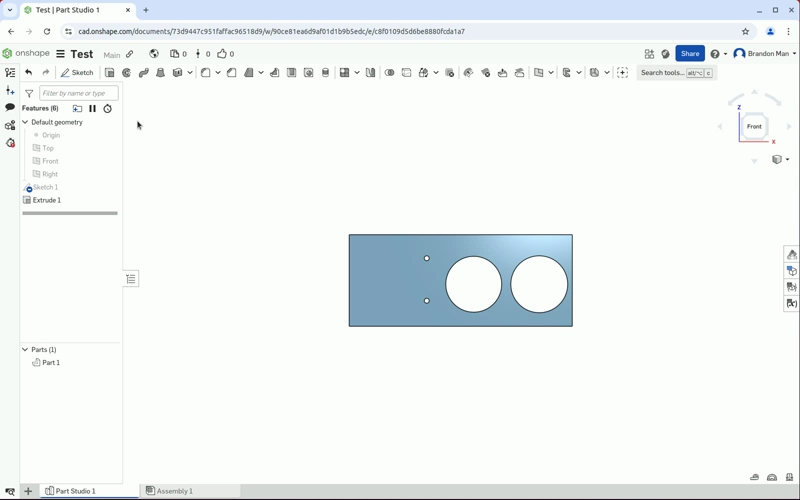
key(shift+h)
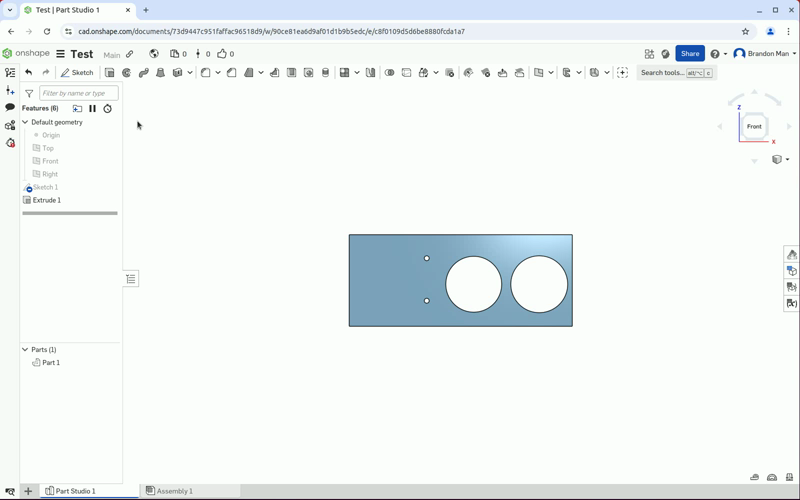
key(shift+h)
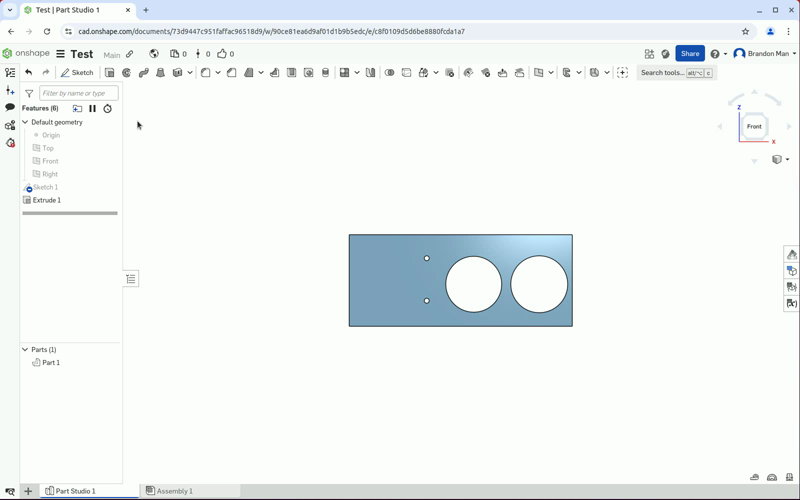
mouse_move(73, 189)
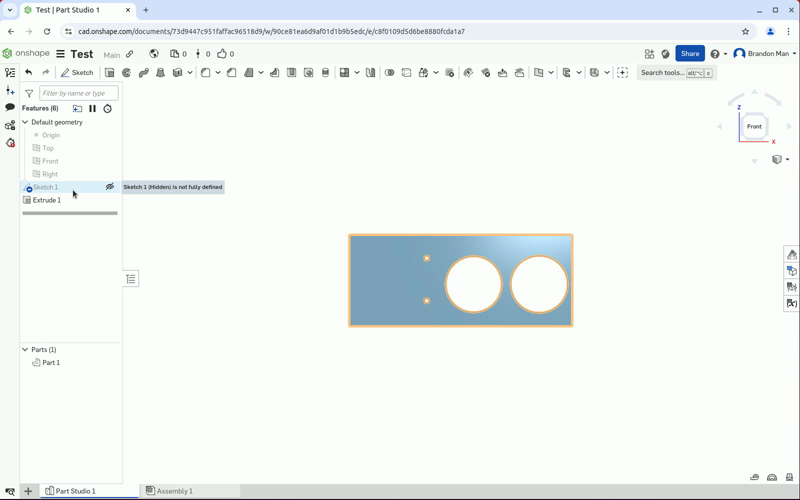
click(73, 189)
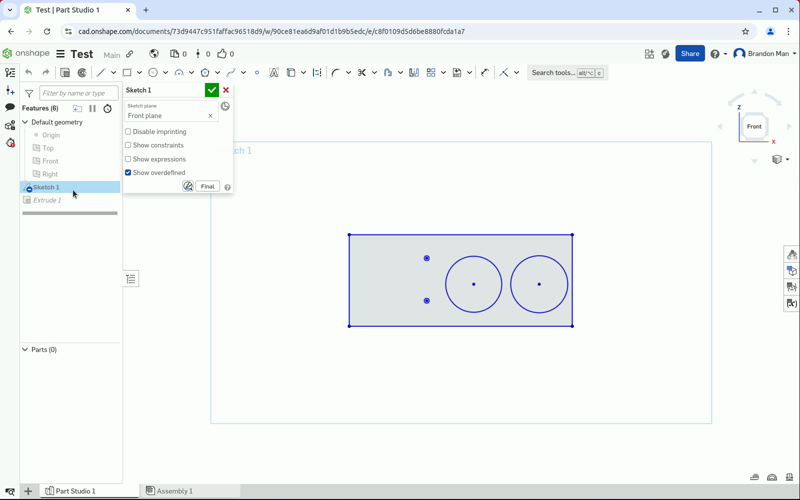
mouse_move(229, 92)
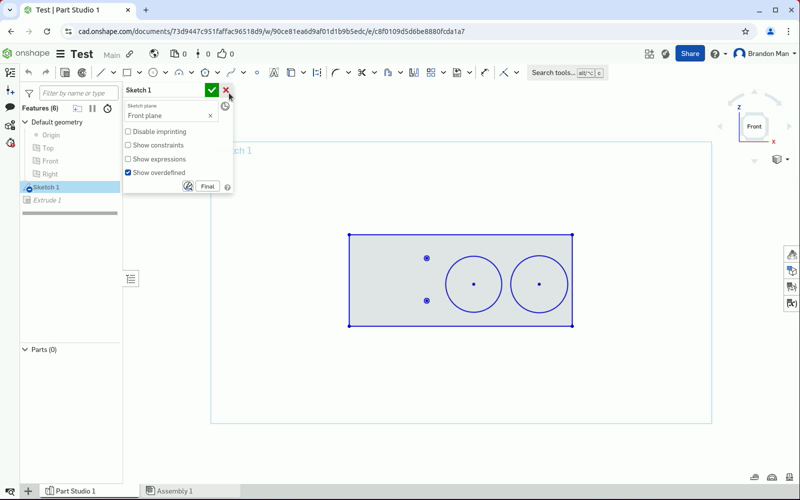
click(229, 92)
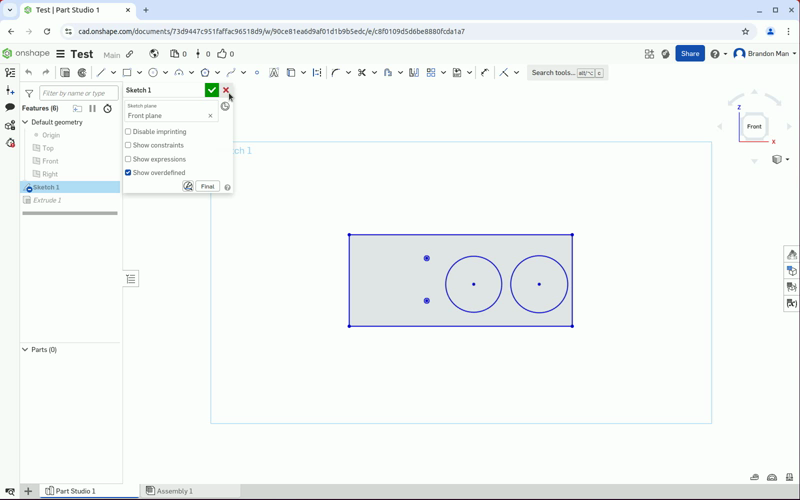
key(shift+s)
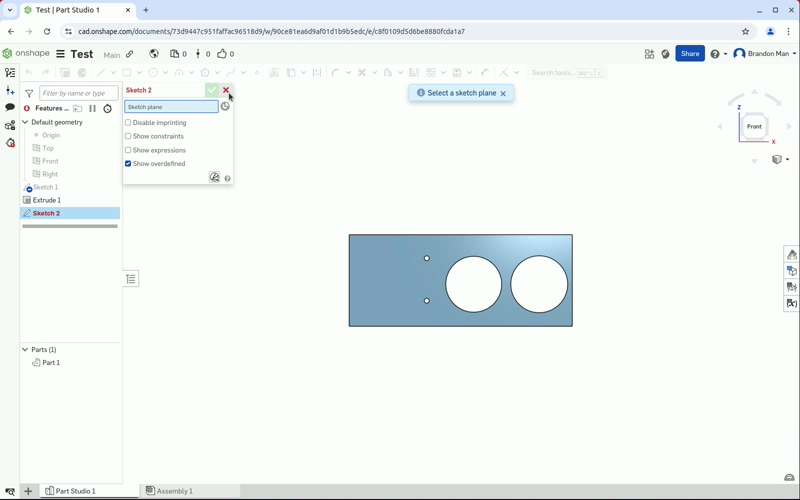
mouse_move(73, 163)
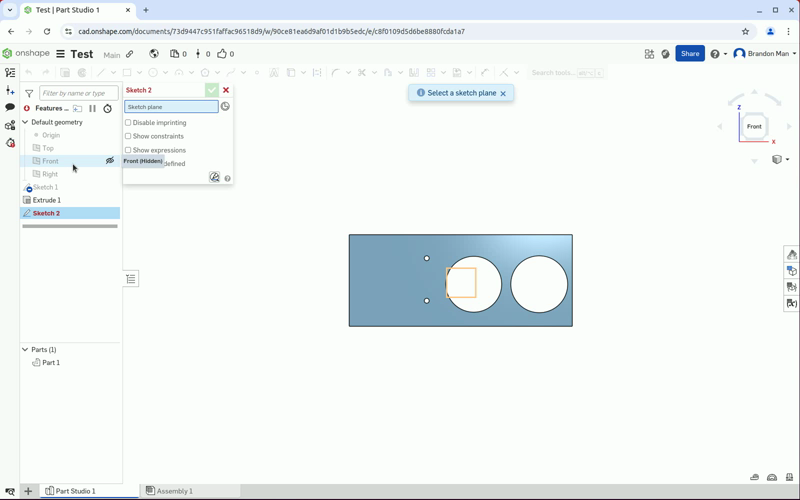
click(73, 163)
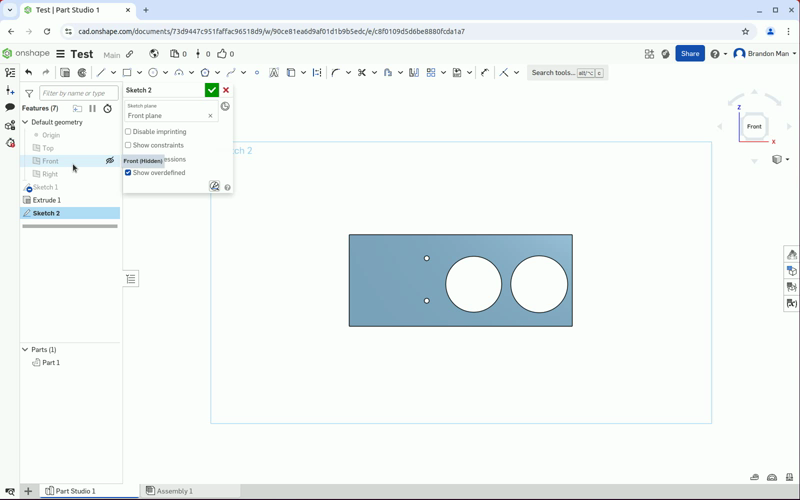
mouse_move(73, 352)
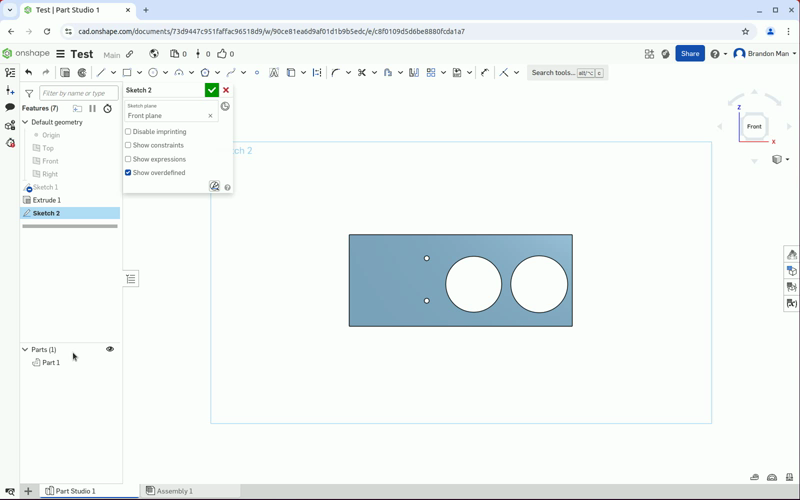
key(y)
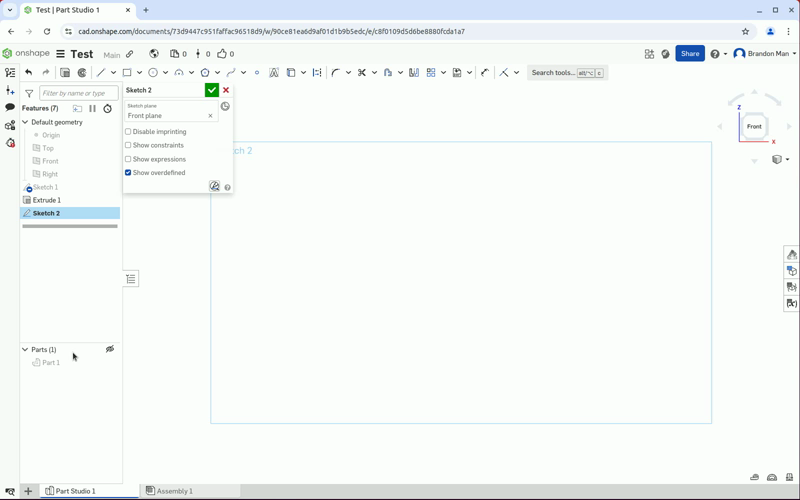
key(c)
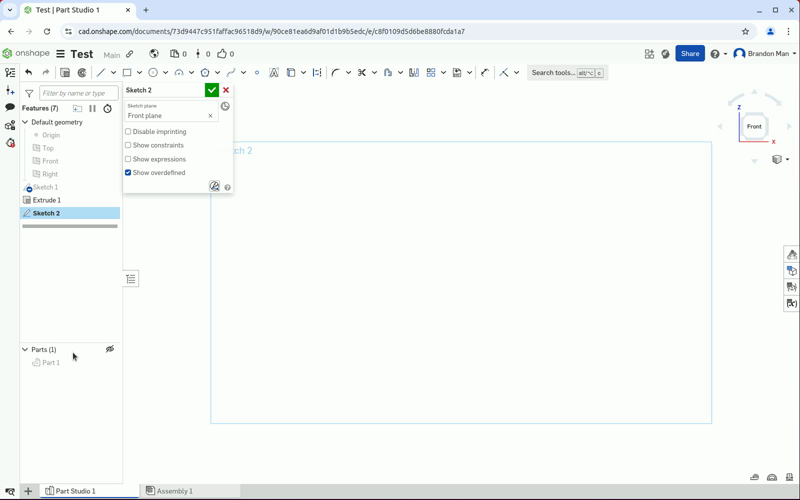
key_down(shift)
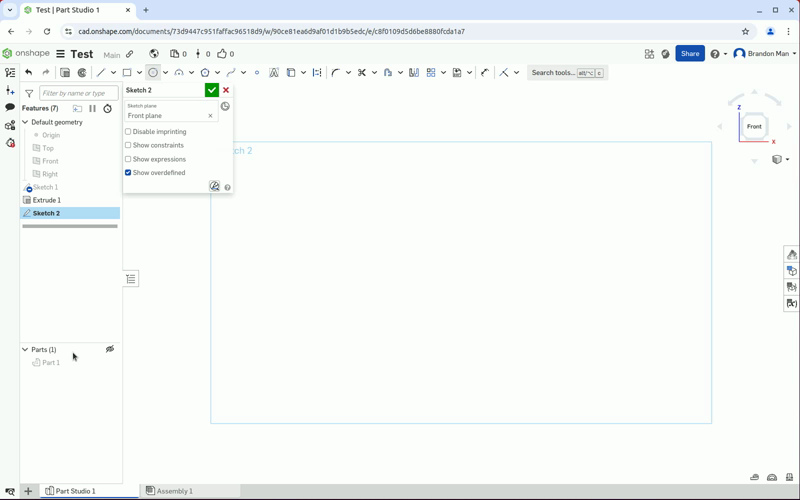
mouse_move(541, 282)
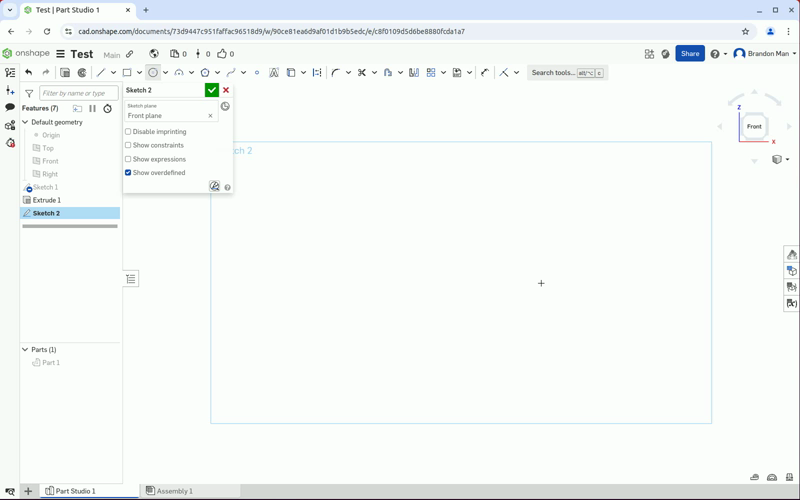
click(541, 282)
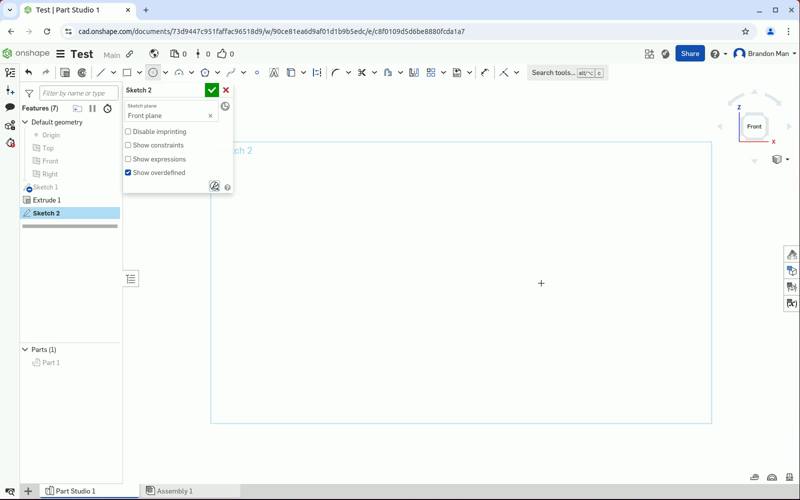
key_up(shift)
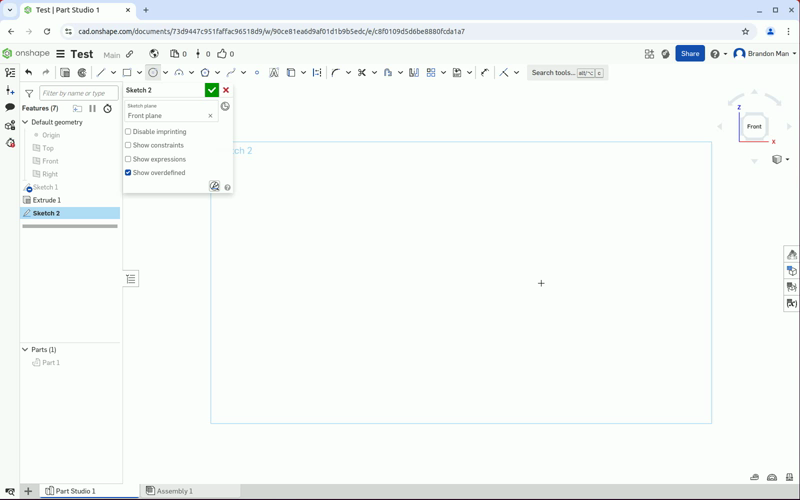
mouse_move(570, 282)
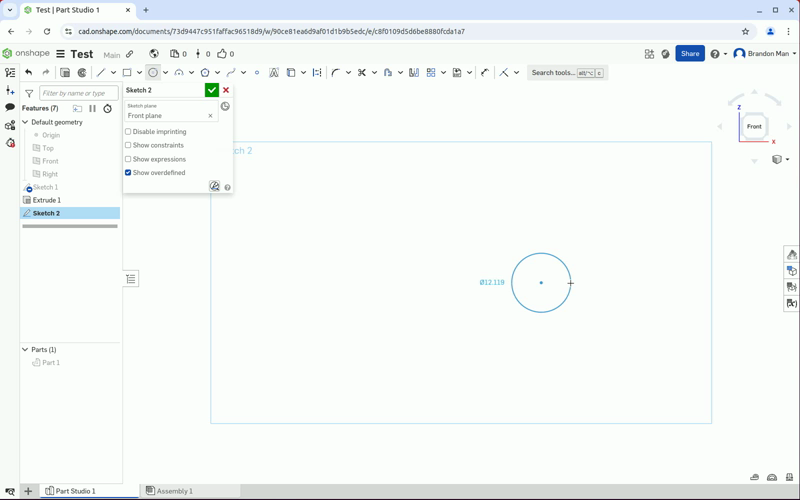
click(570, 282)
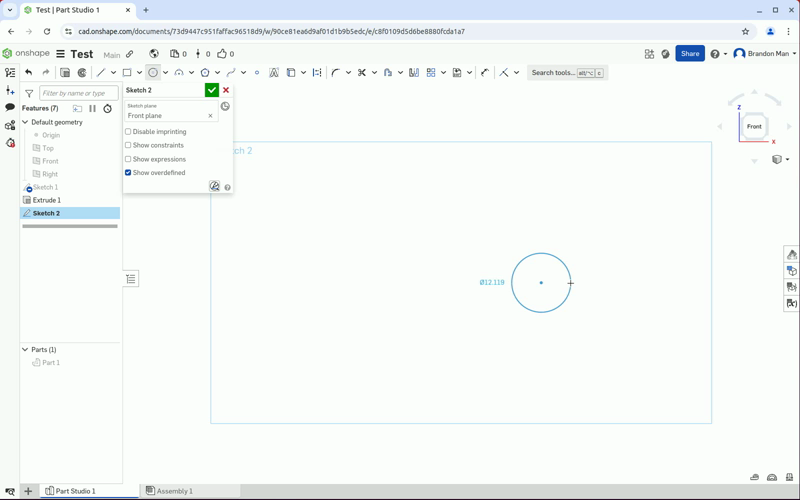
key(esc)
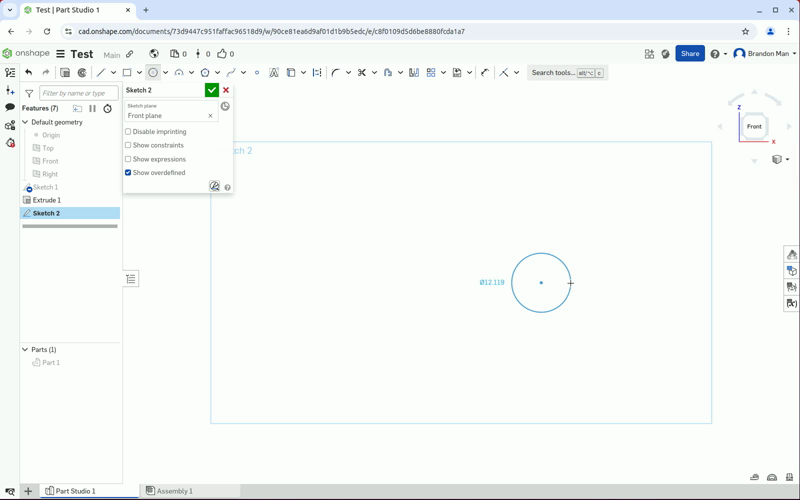
mouse_move(555, 285)
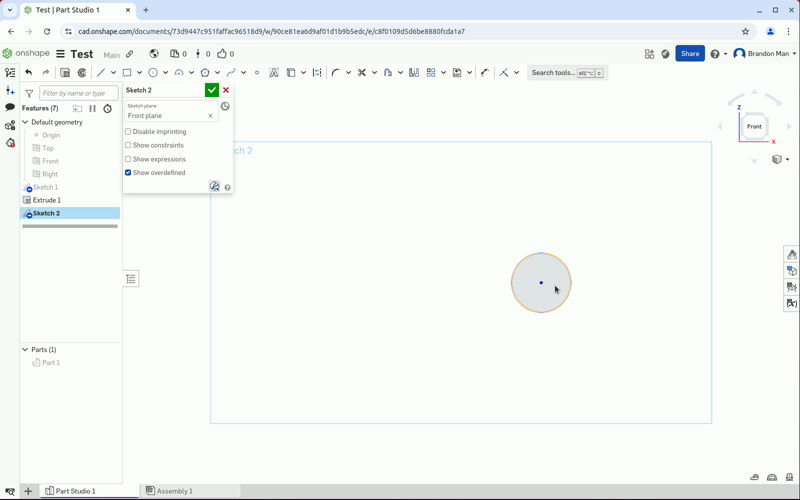
click(555, 285)
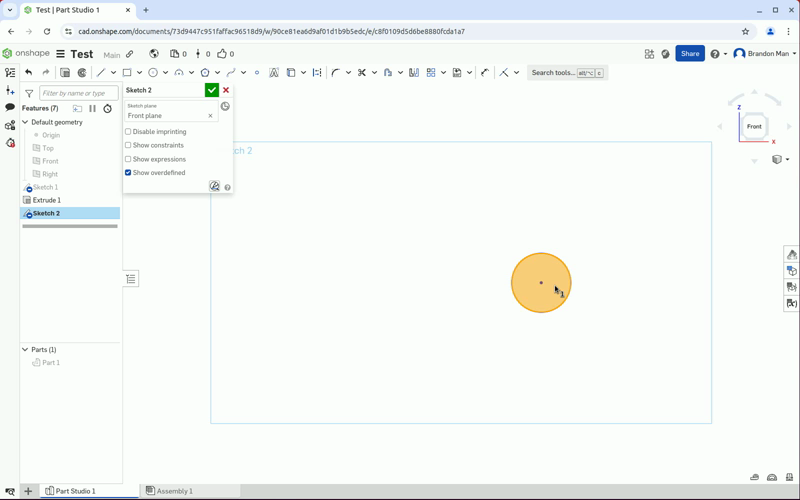
mouse_move(73, 352)
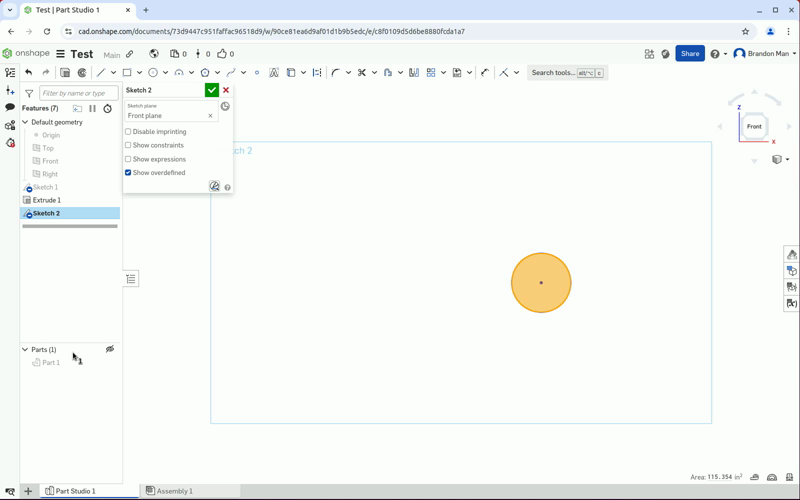
key(shift+y)
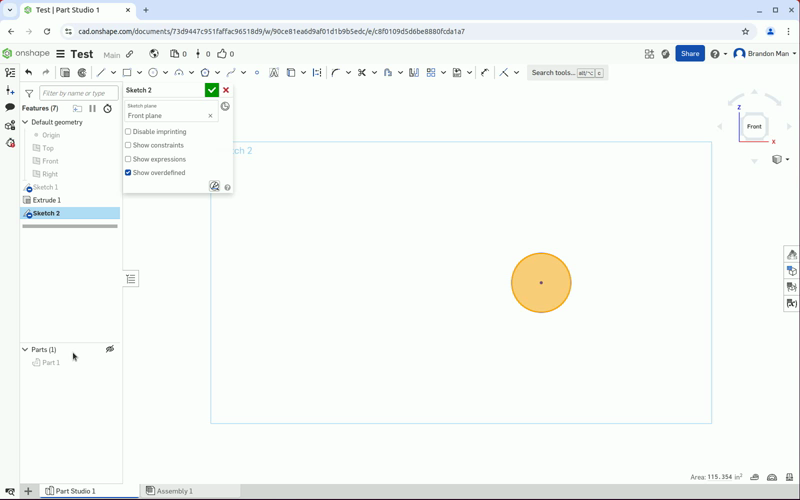
key(shift+e)
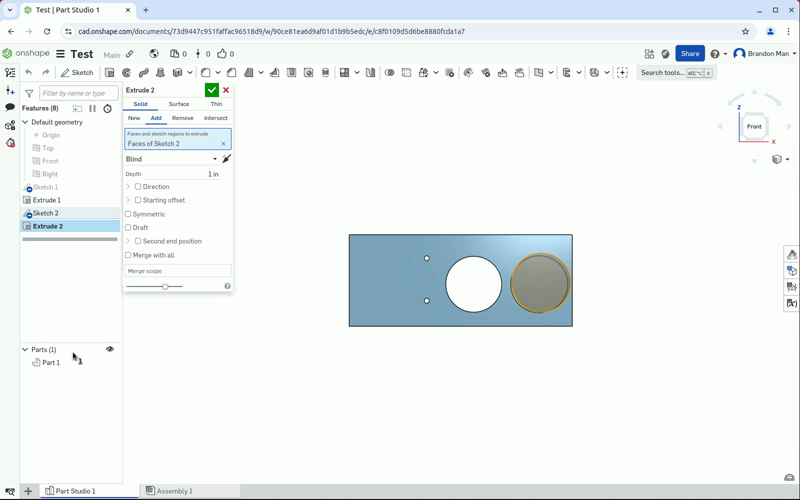
mouse_move(143, 106)
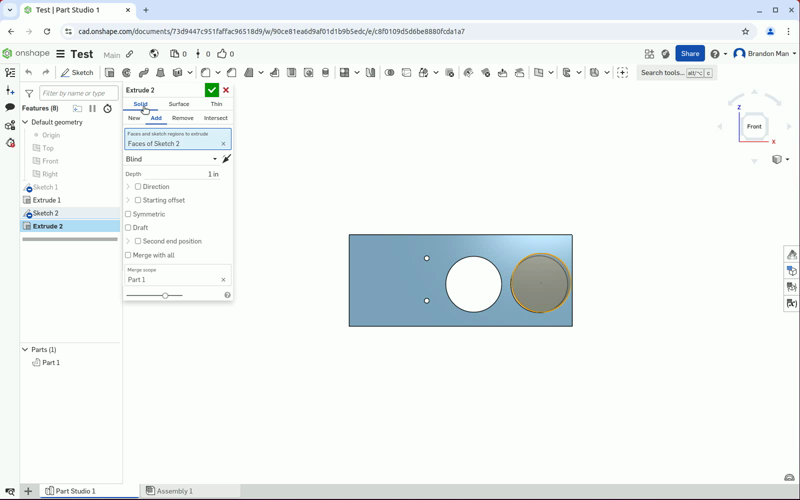
click(143, 106)
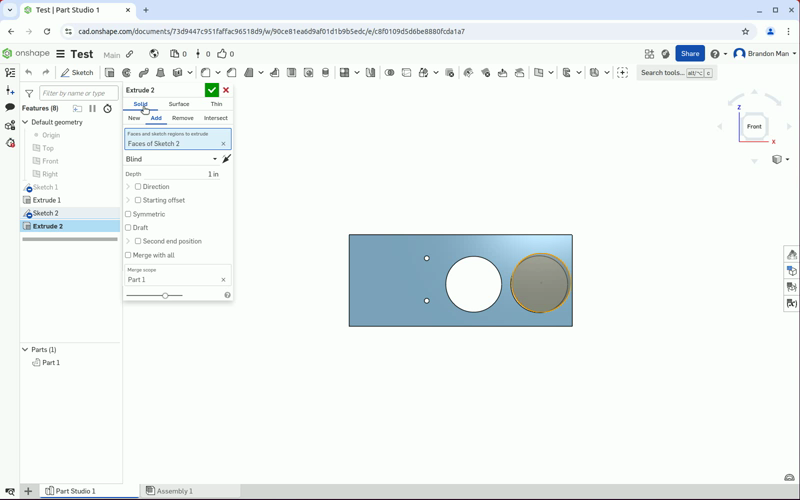
mouse_move(137, 120)
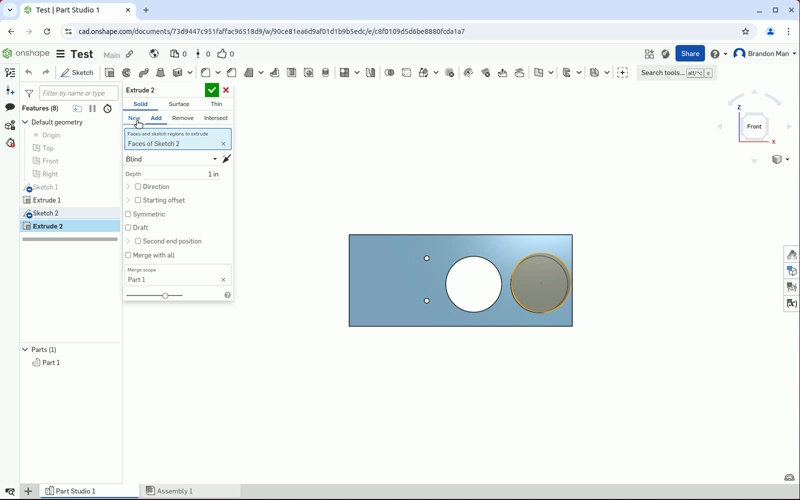
click(137, 120)
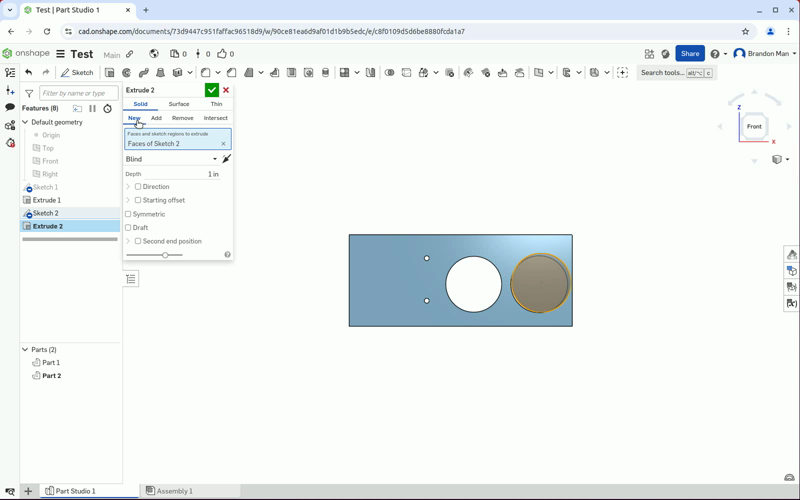
key(tab, 4)
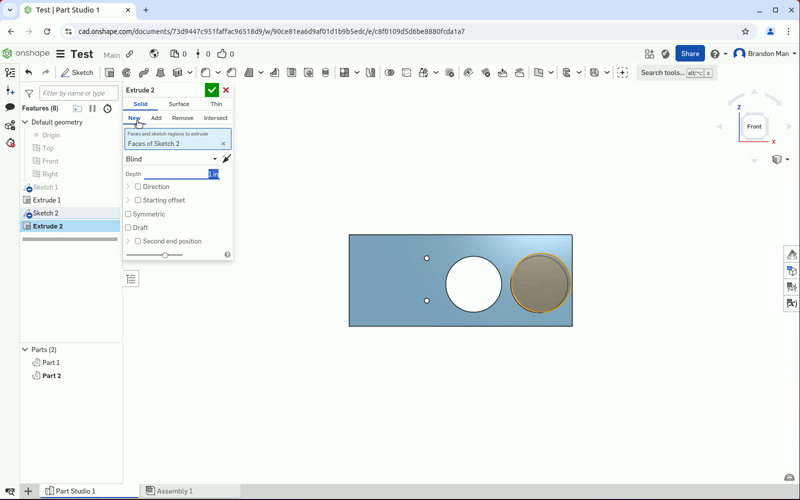
text(2.166)
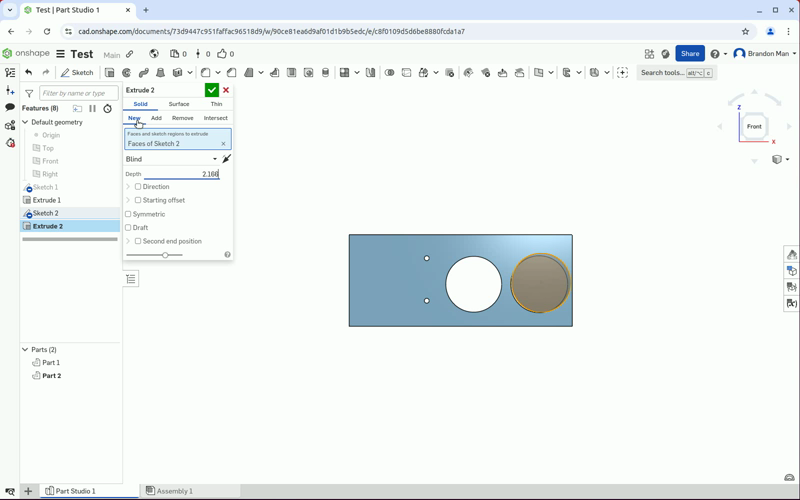
key(enter)
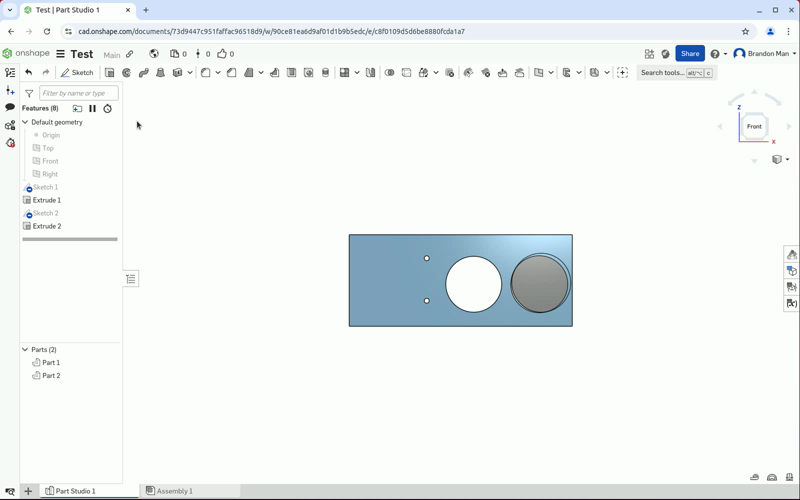
key(shift+h)
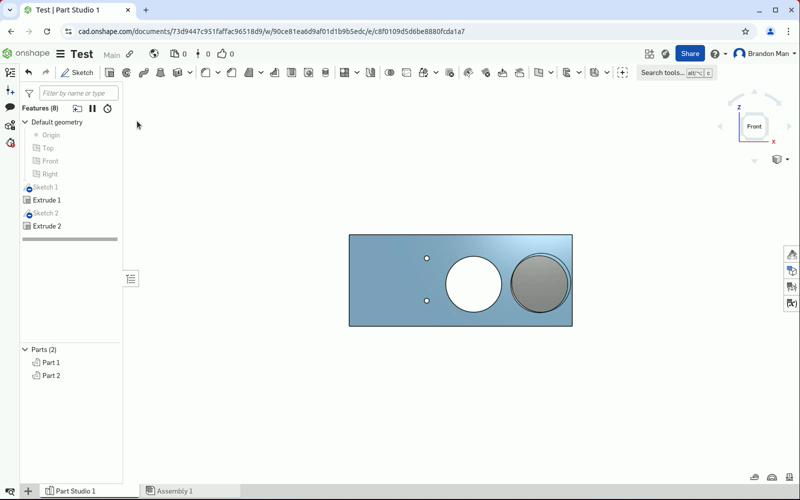
key(shift+h)
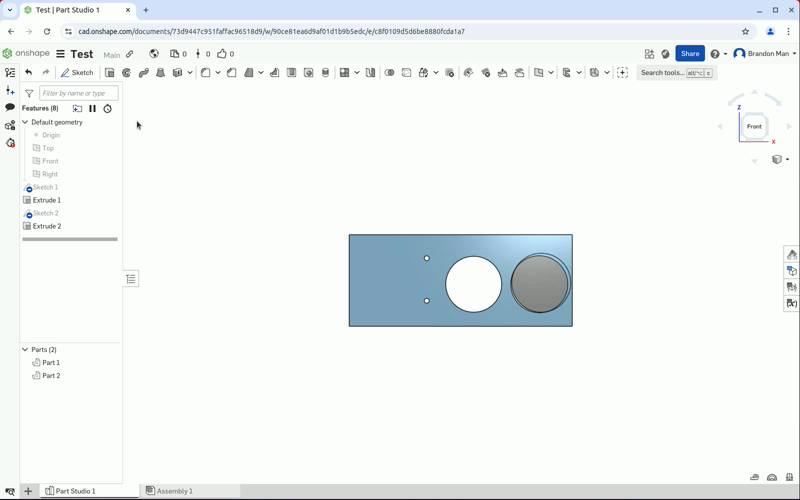
mouse_move(73, 189)
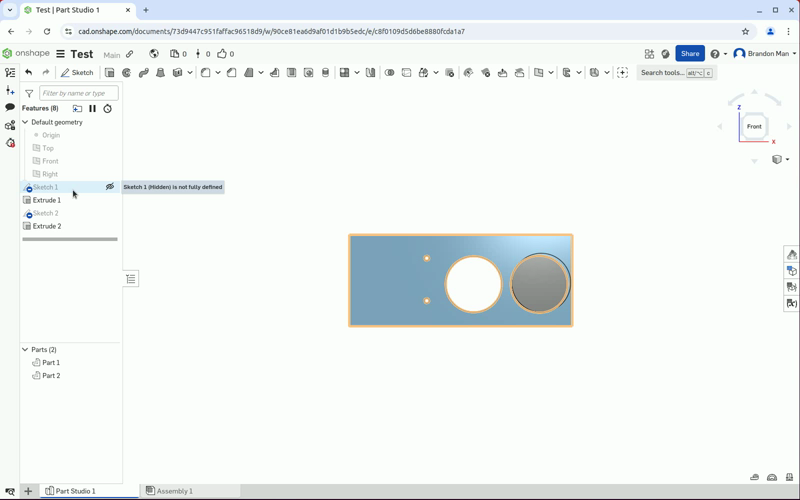
click(73, 189)
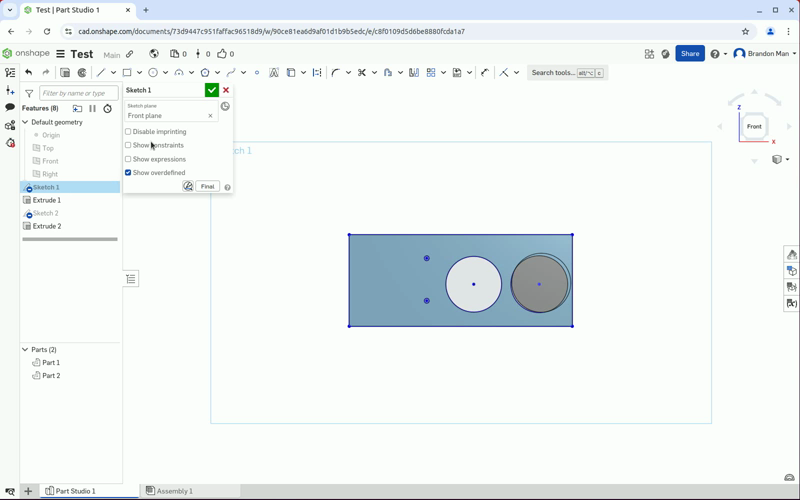
mouse_move(229, 92)
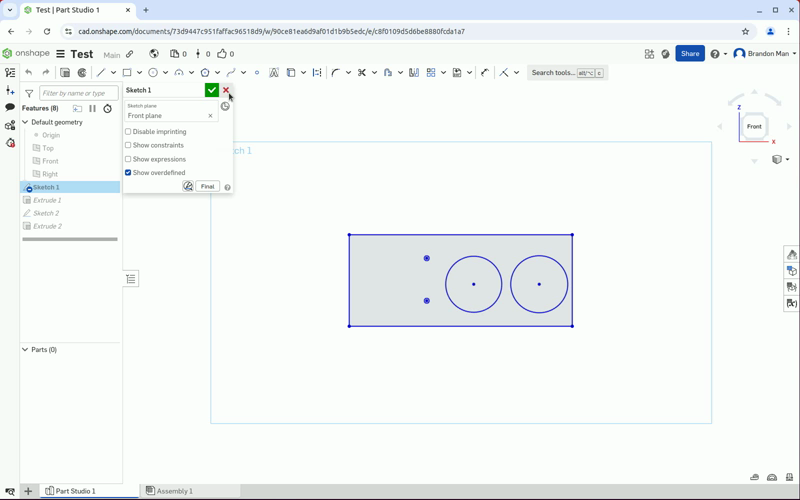
click(229, 92)
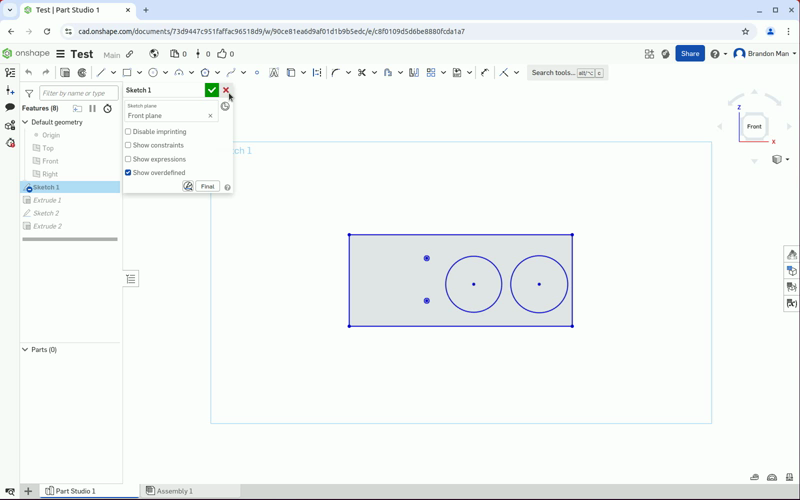
key(shift+s)
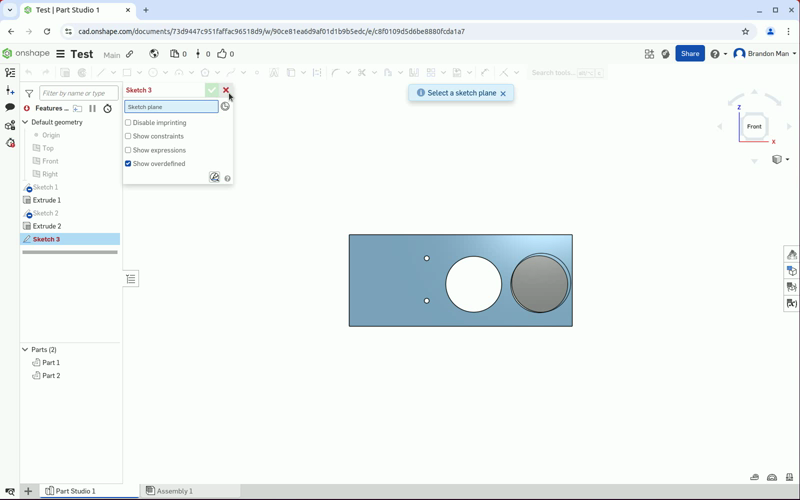
mouse_move(73, 163)
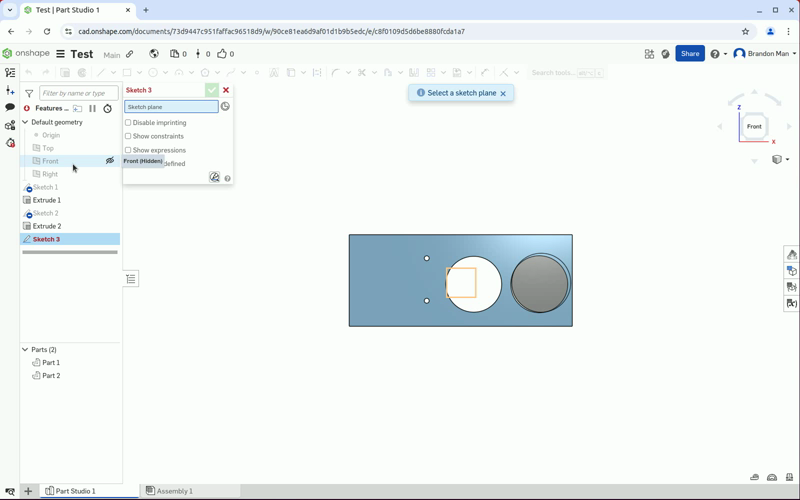
click(73, 163)
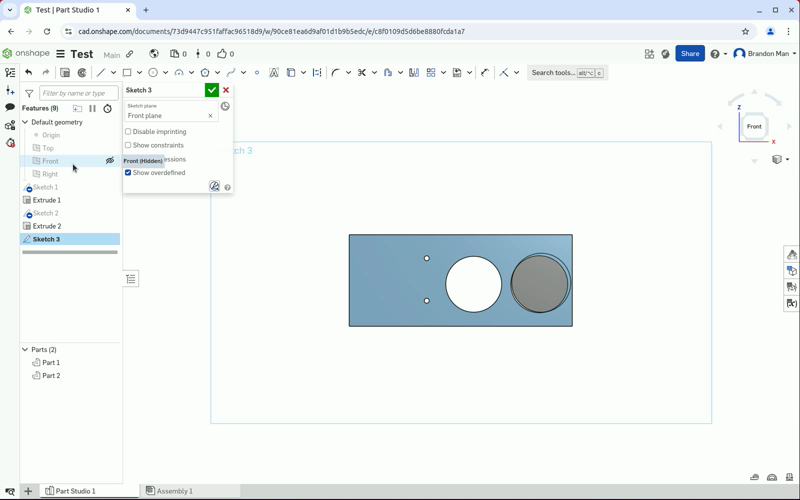
mouse_move(73, 352)
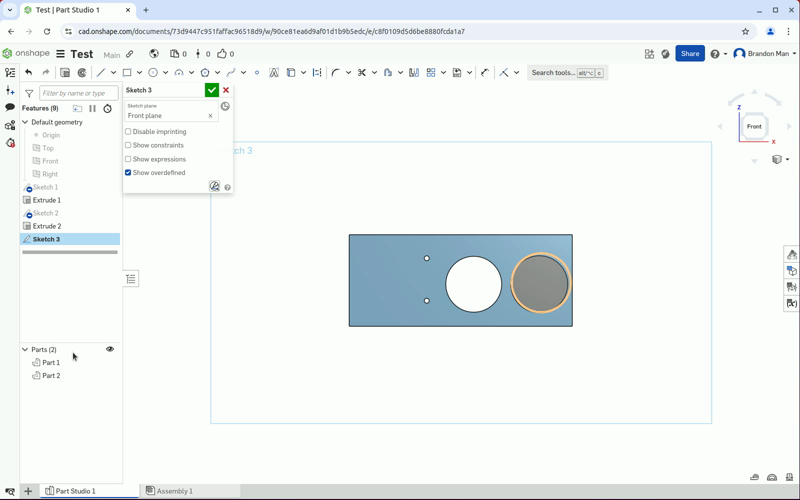
key(y)
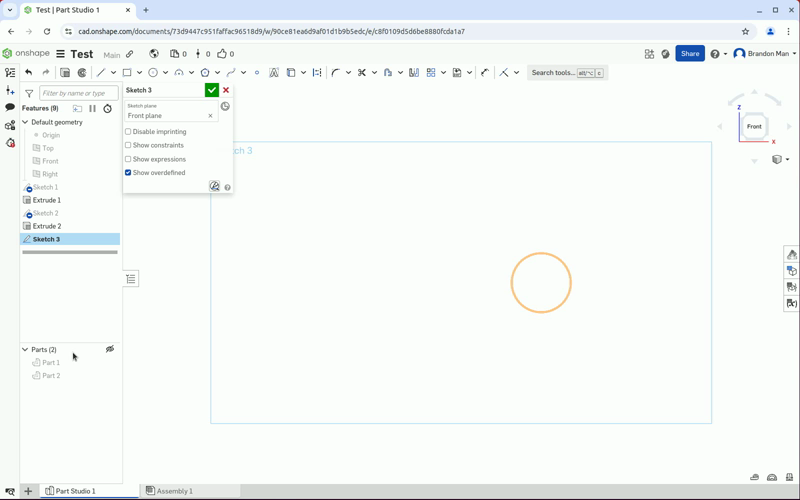
key(c)
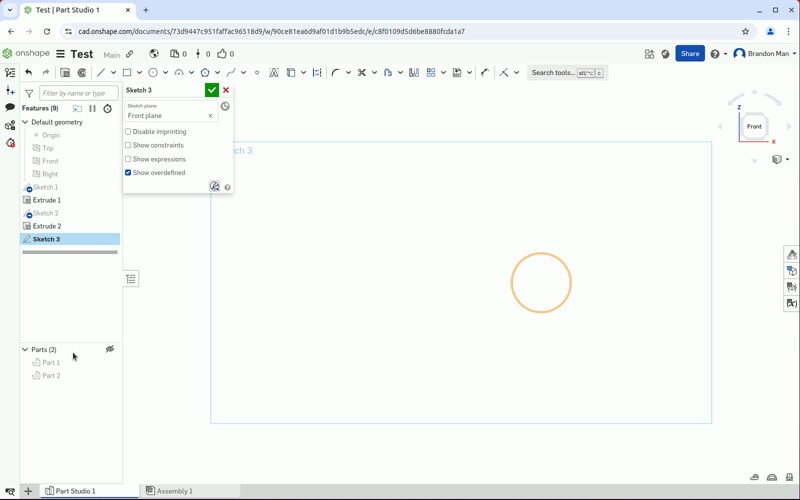
key_down(shift)
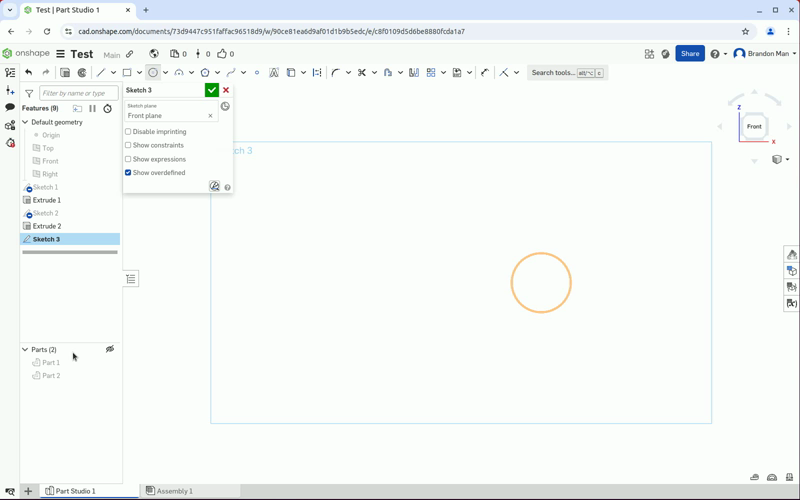
mouse_move(474, 282)
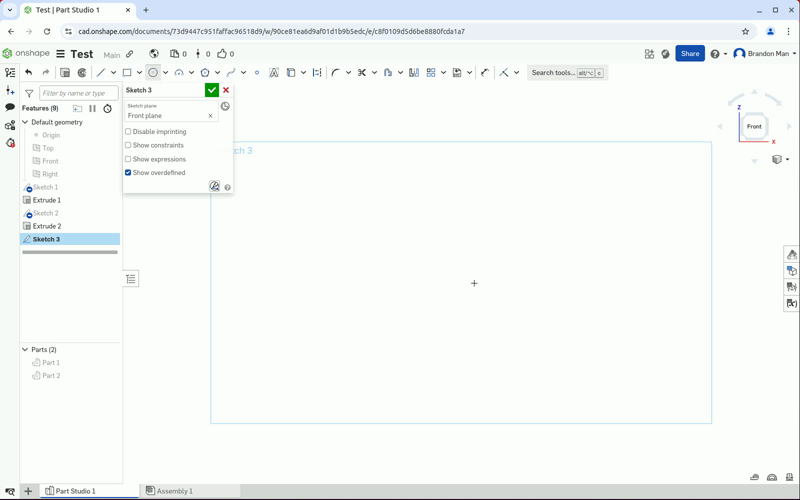
click(474, 282)
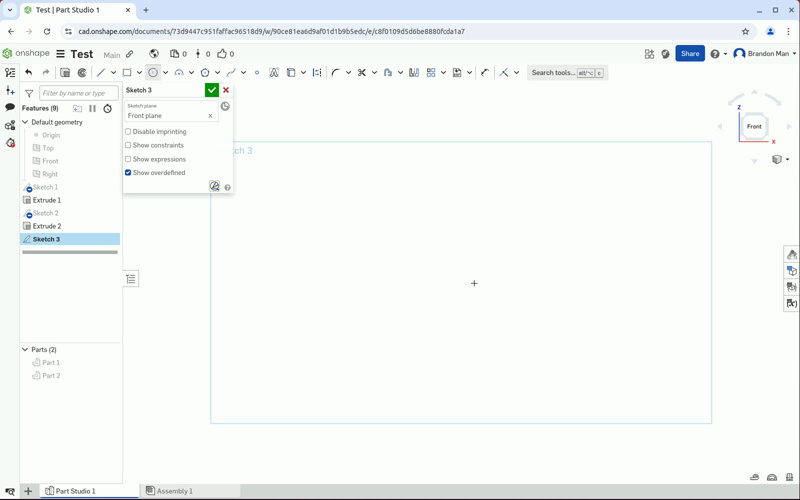
key_up(shift)
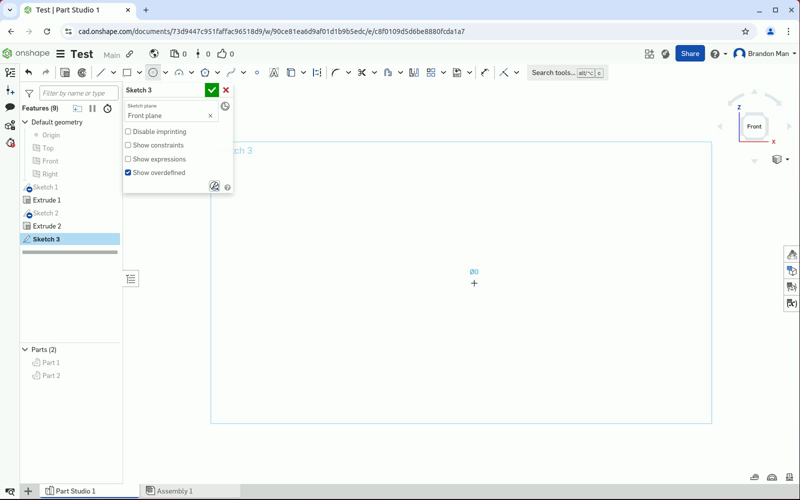
mouse_move(504, 282)
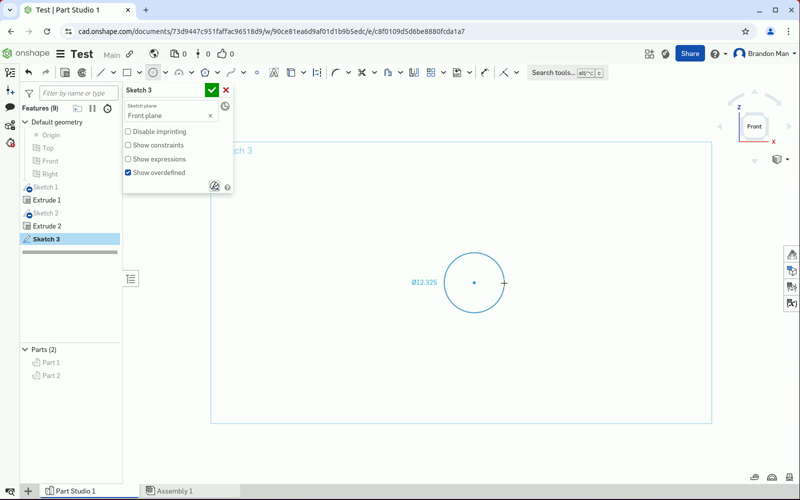
click(504, 282)
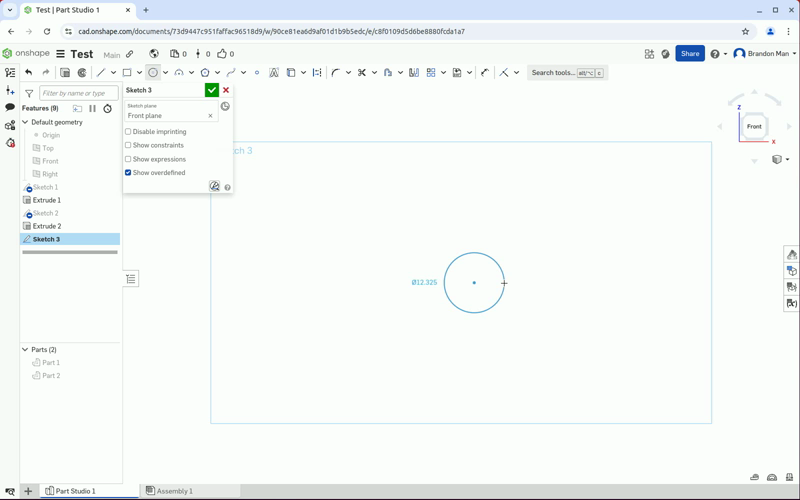
key(esc)
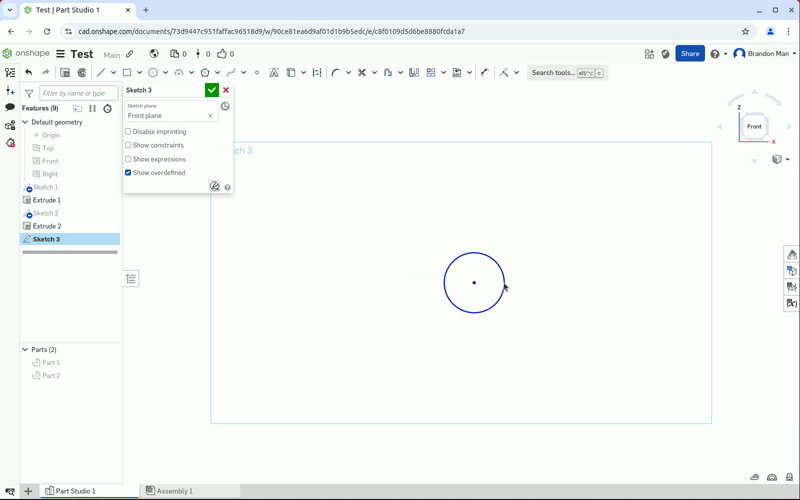
mouse_move(455, 294)
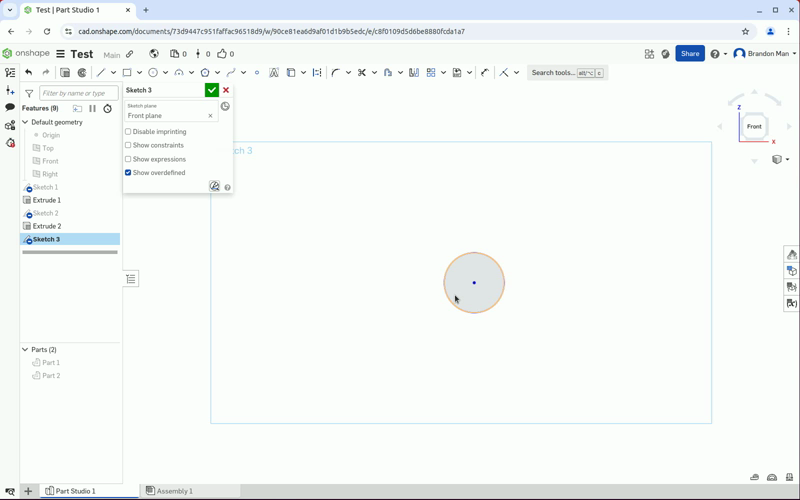
click(455, 294)
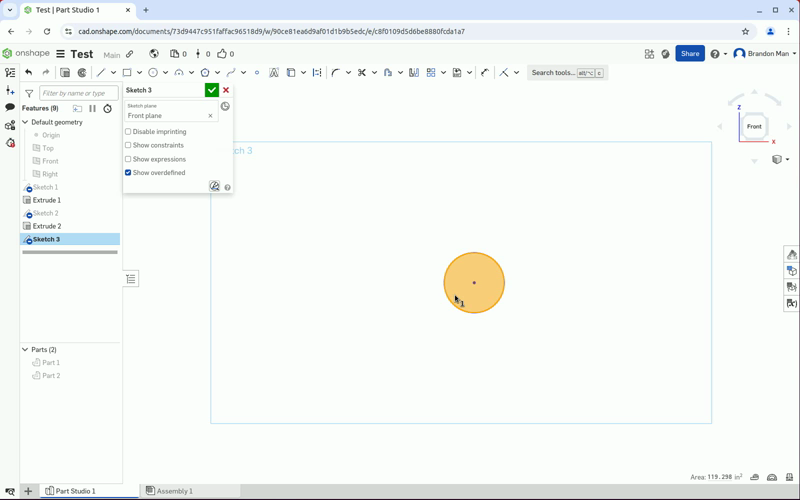
mouse_move(73, 352)
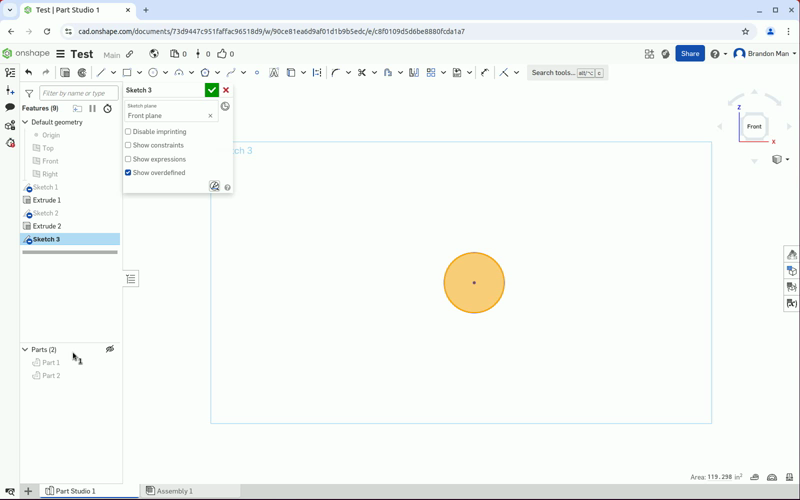
key(shift+y)
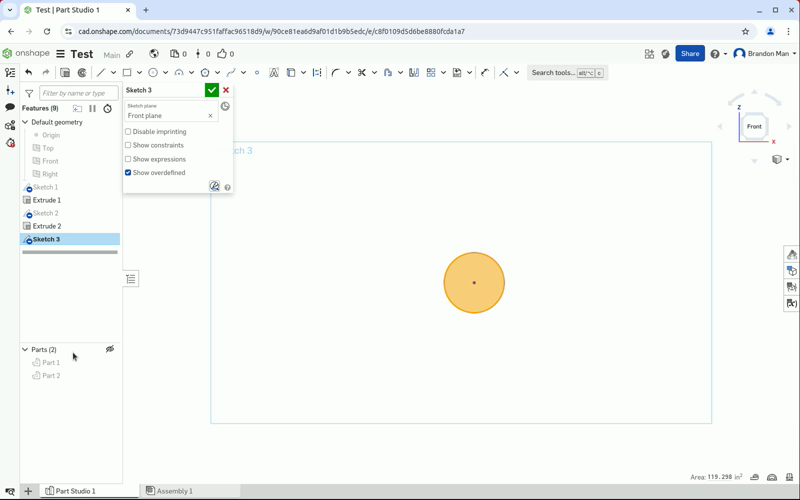
key(shift+e)
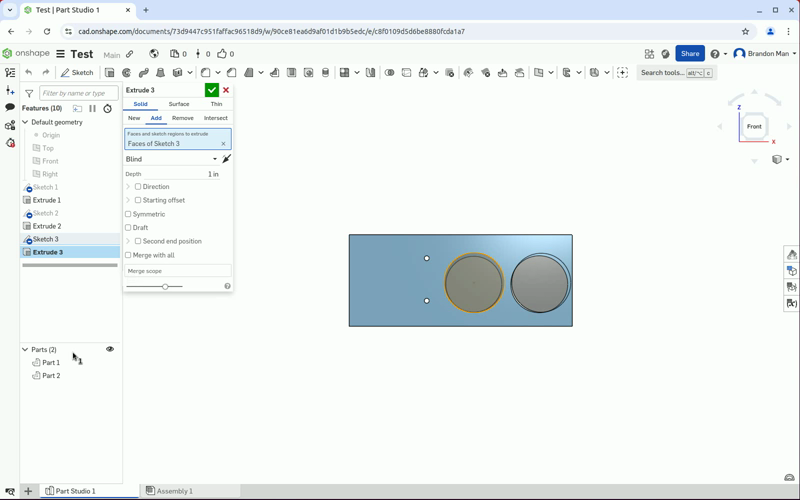
mouse_move(143, 106)
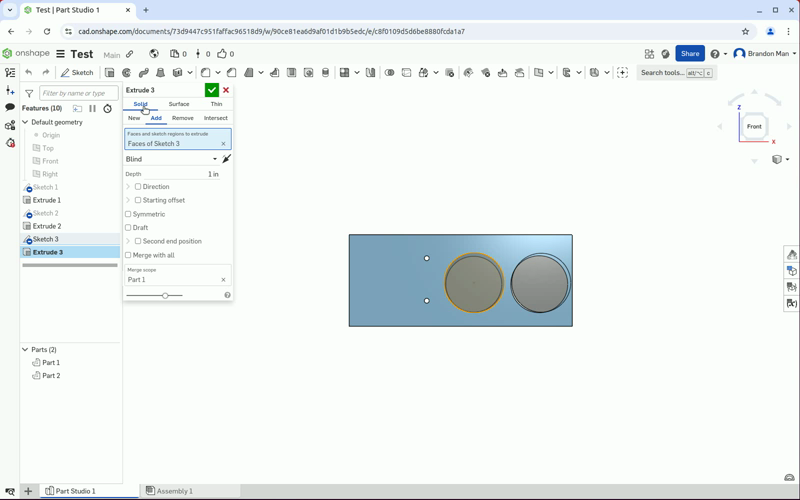
click(143, 106)
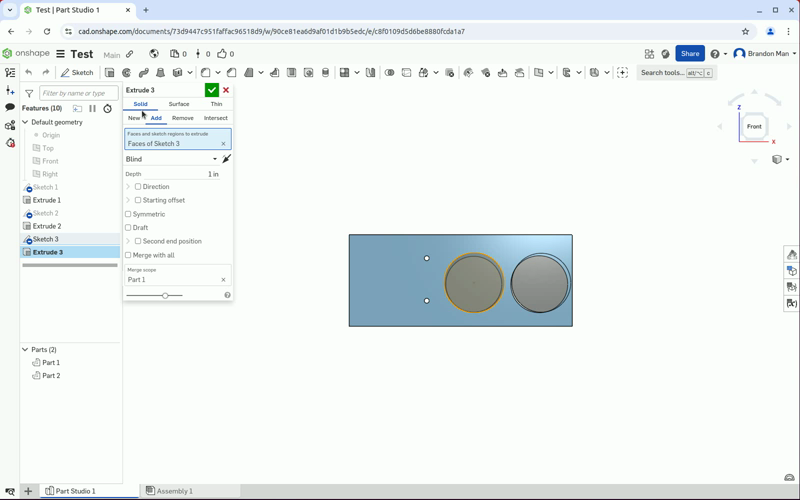
mouse_move(137, 120)
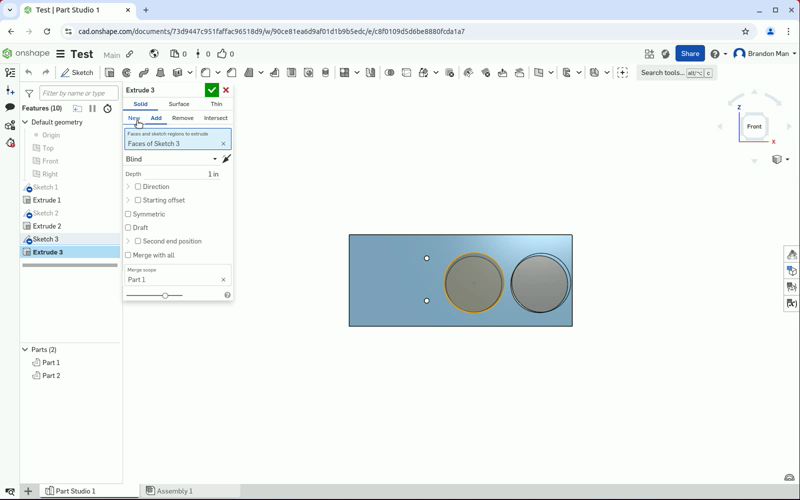
click(137, 120)
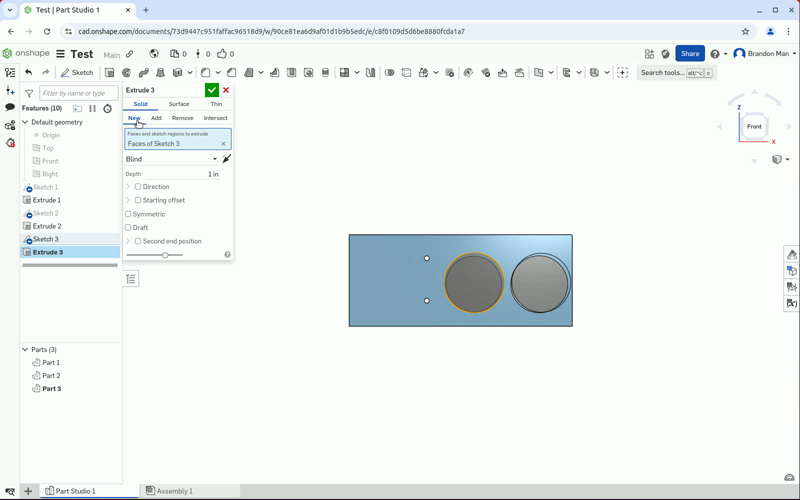
key(tab, 4)
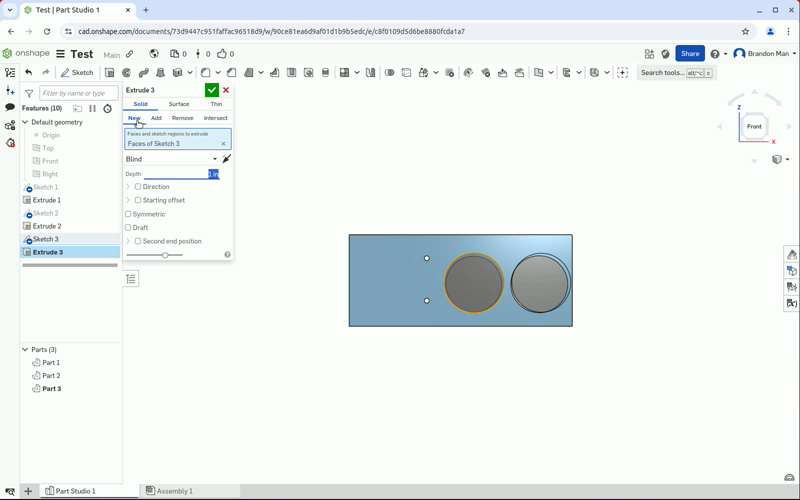
text(2.166)
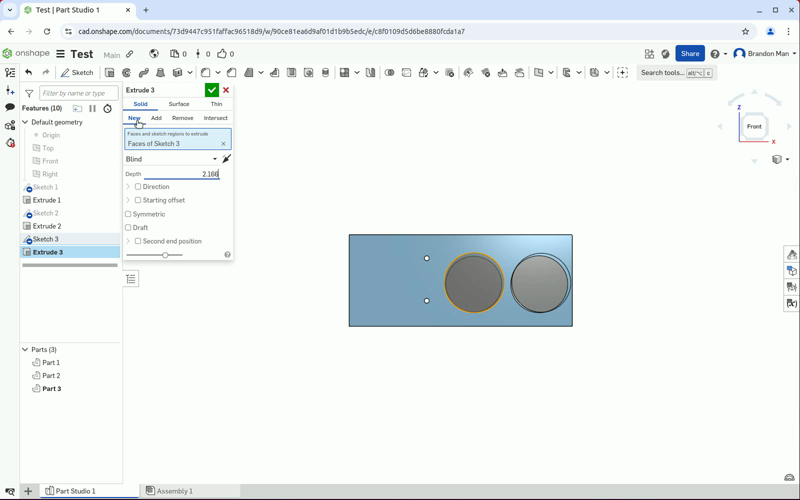
key(enter)
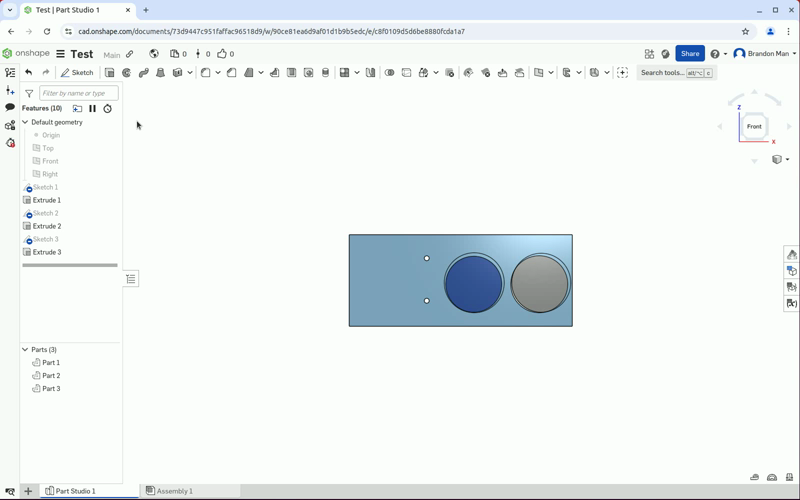
key(shift+h)
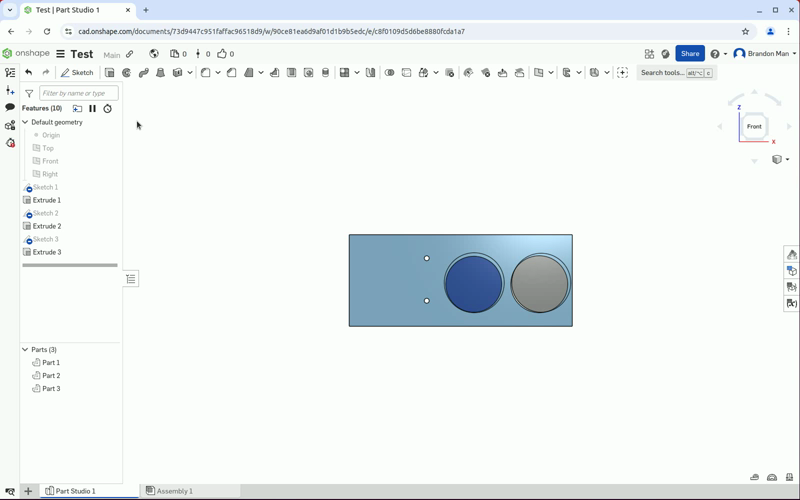
key(shift+h)
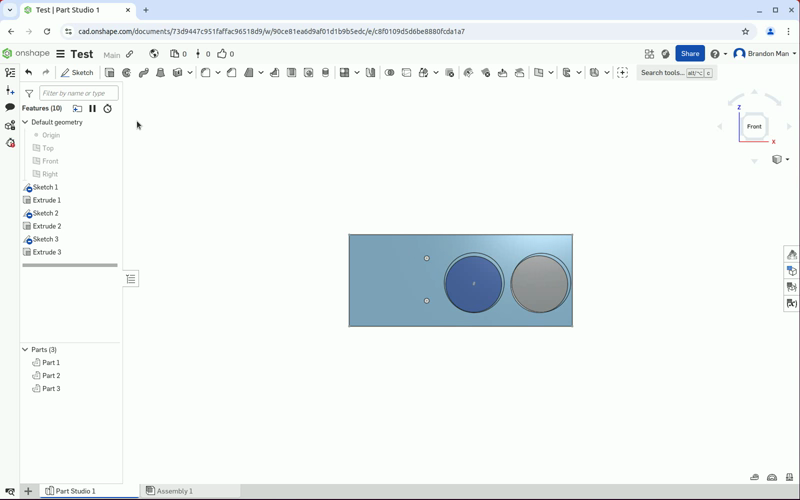
key(shift+7)
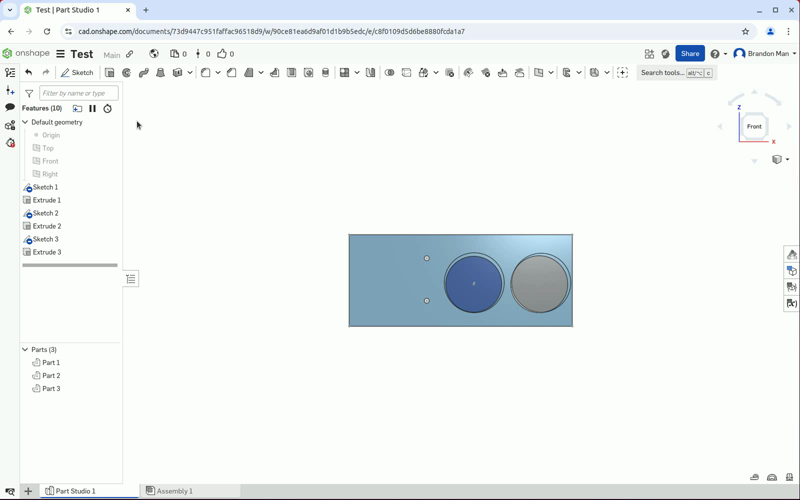
key(left, 2)
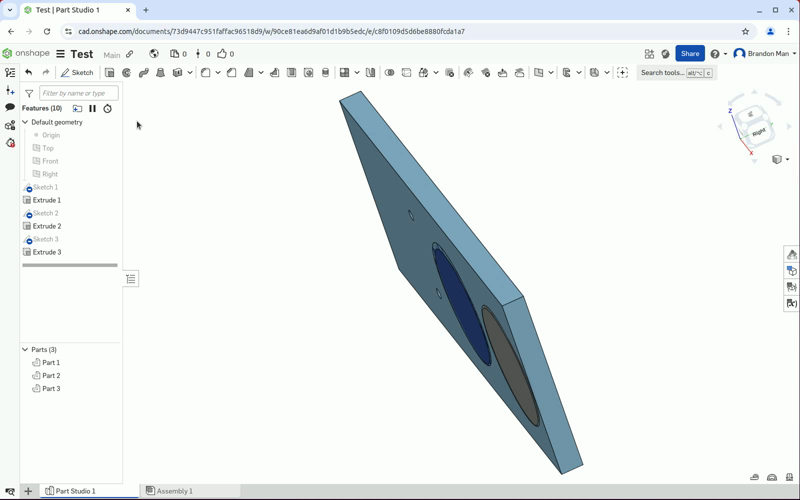
key(down, 2)
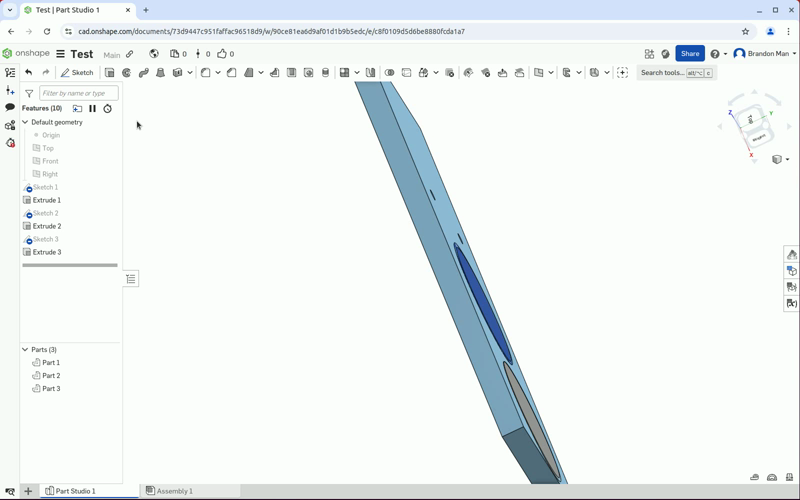
key(up, 2)
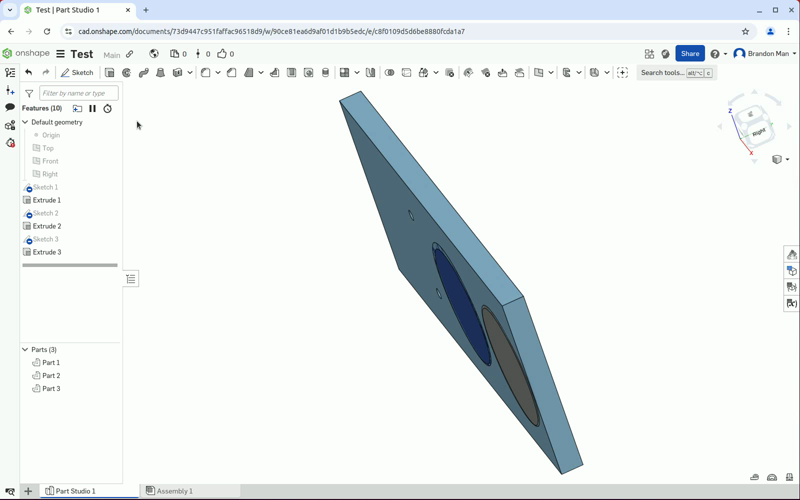
key(right, 2)
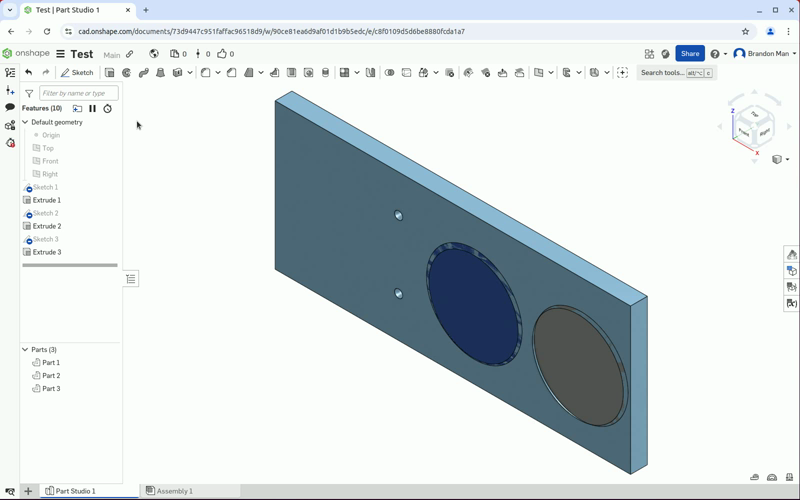
mouse_move(73, 189)
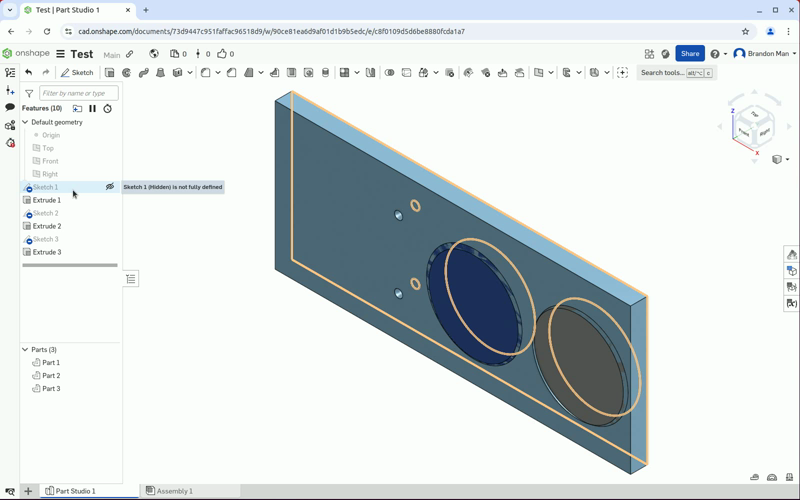
click(73, 189)